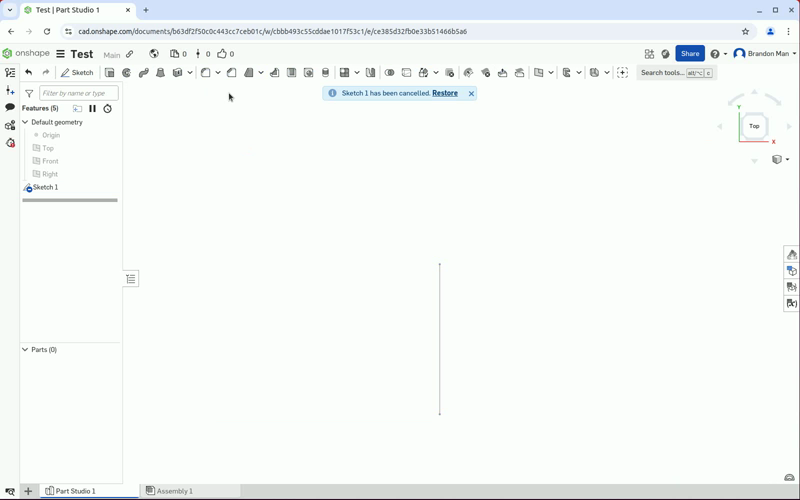
key(shift+h)
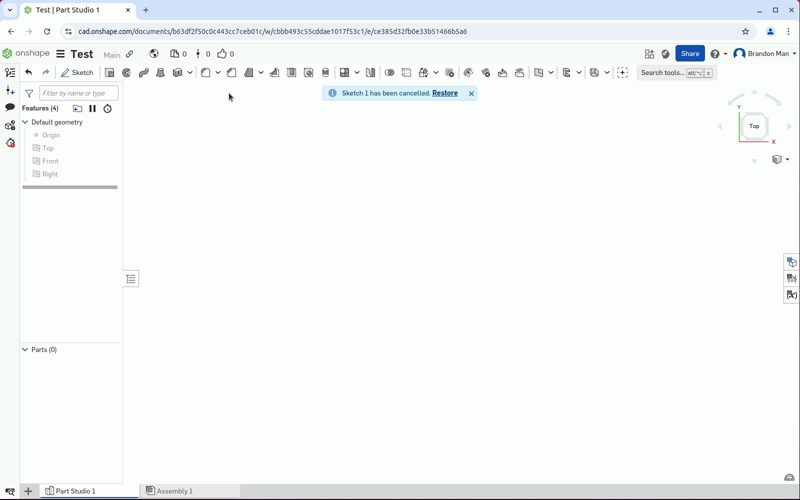
mouse_move(73, 352)
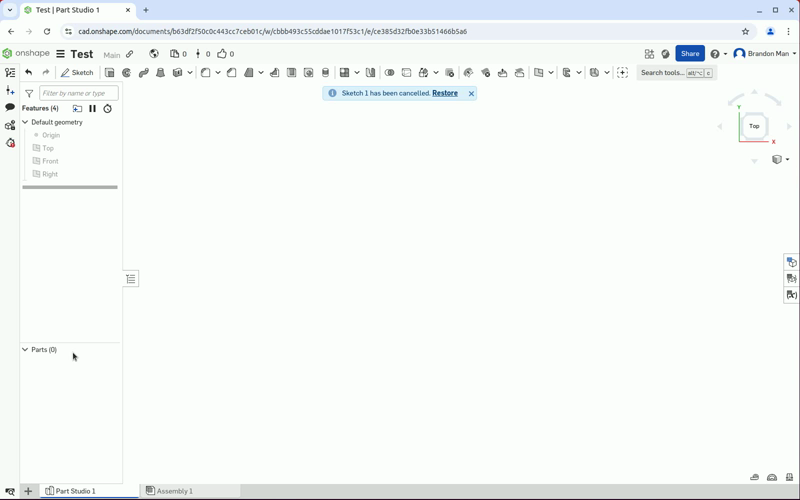
key(y)
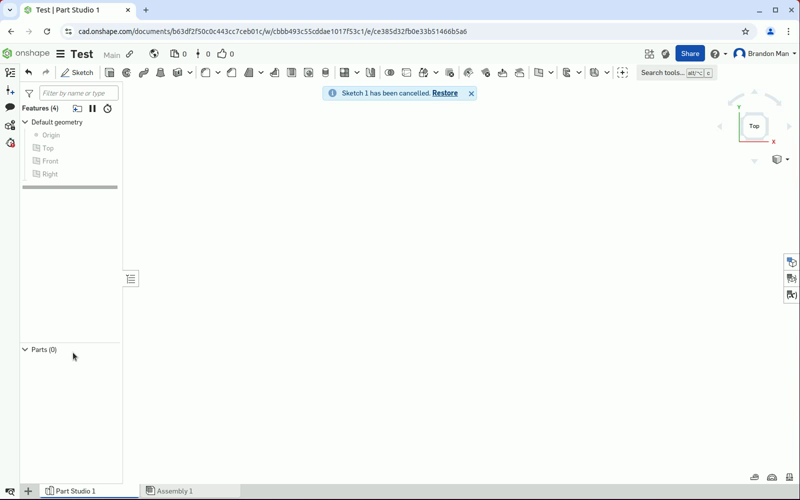
key(shift+p)
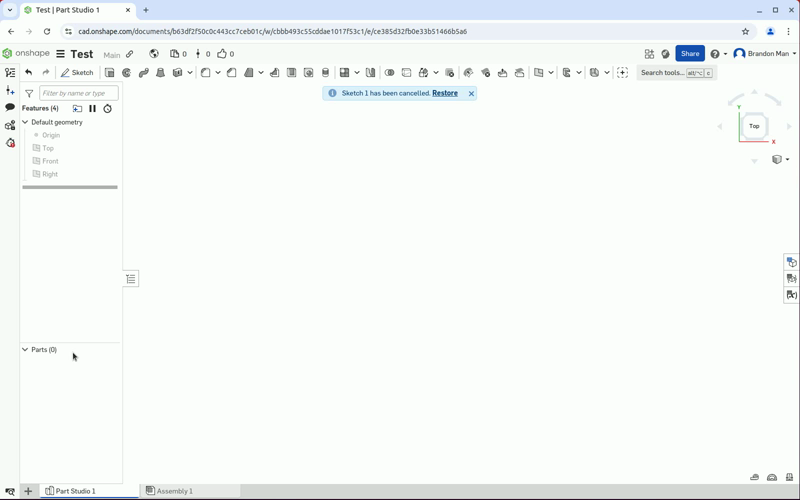
key(space)
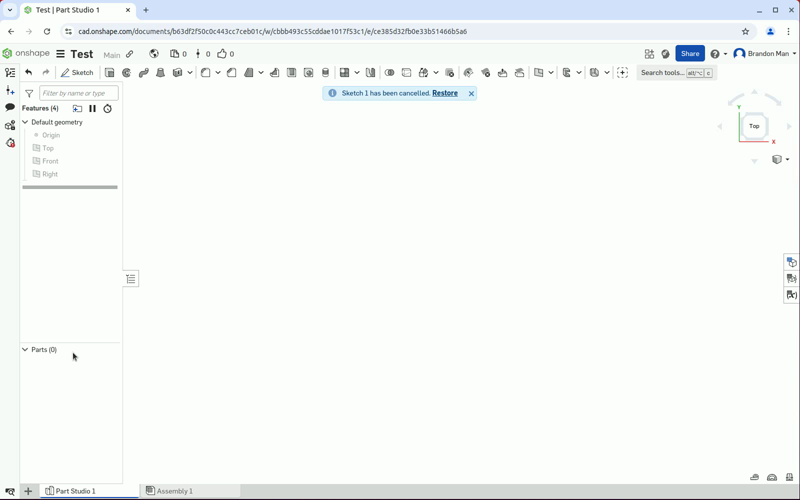
key_down(shift)
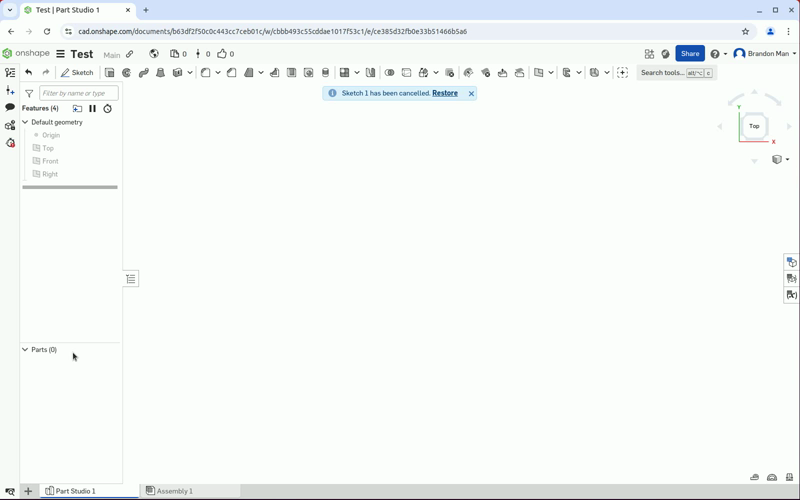
key(up)
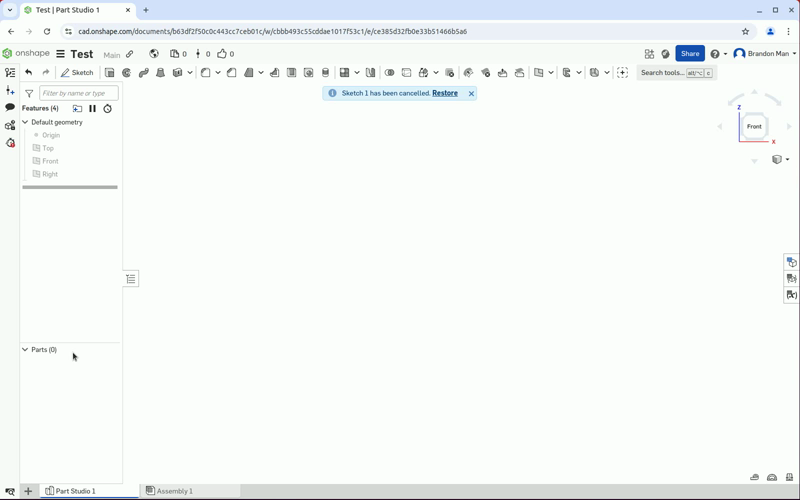
key_up(shift)
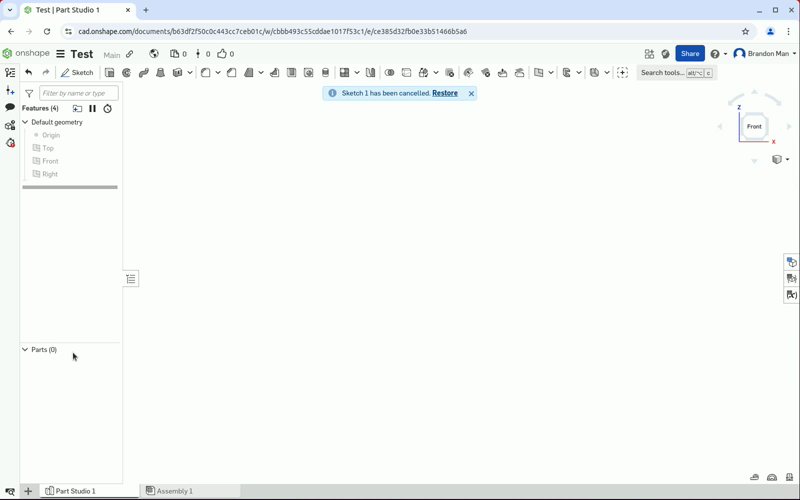
mouse_move(73, 352)
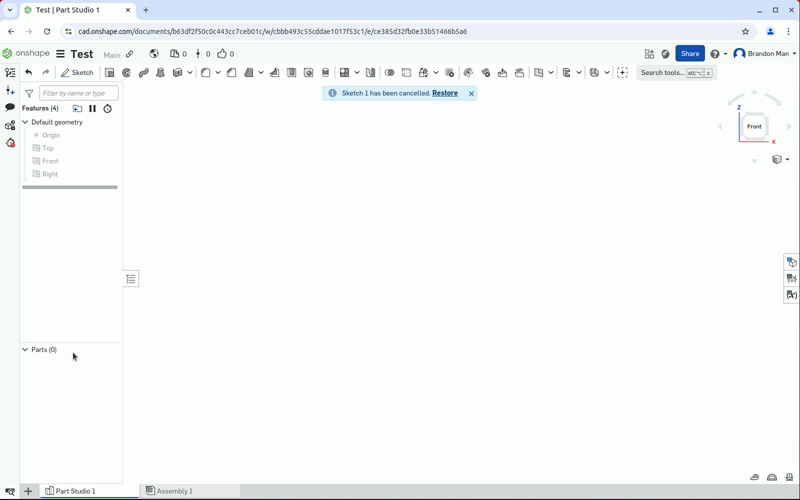
key(shift+y)
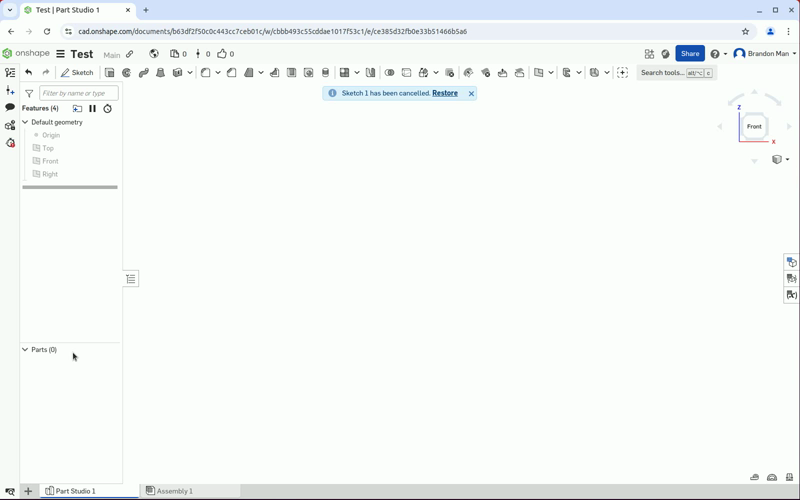
key(shift+s)
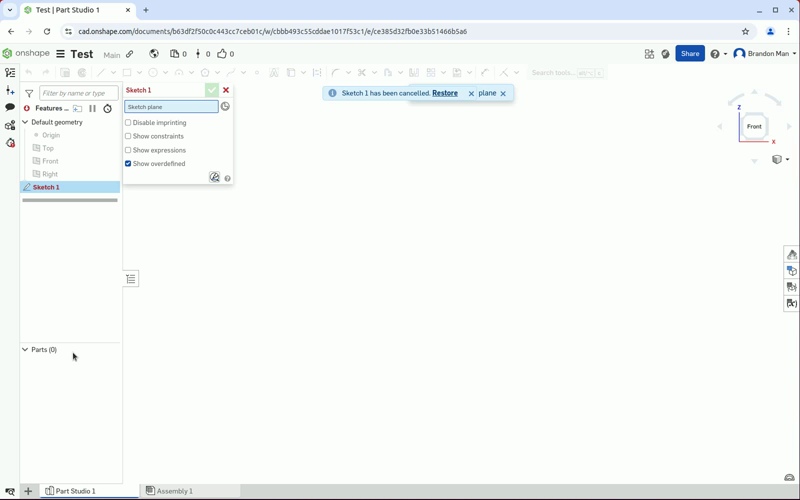
mouse_move(73, 163)
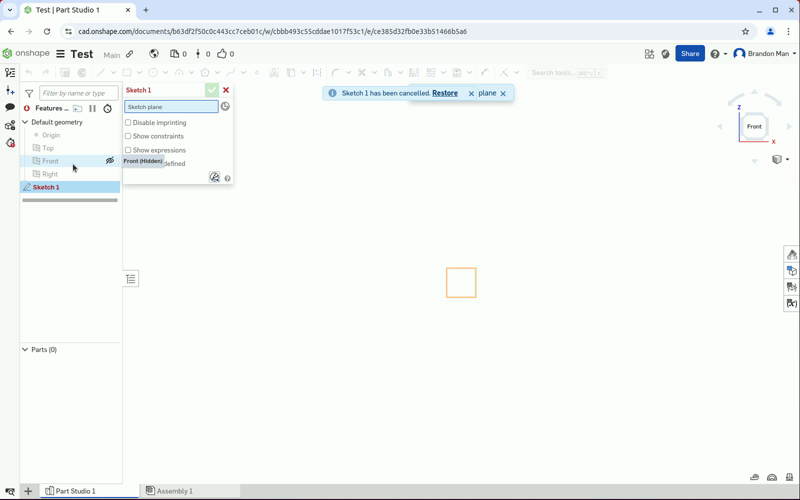
click(73, 163)
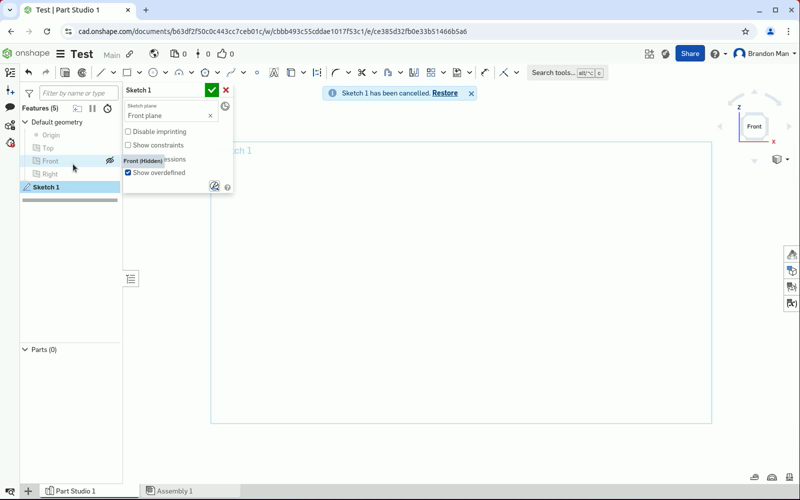
mouse_move(73, 352)
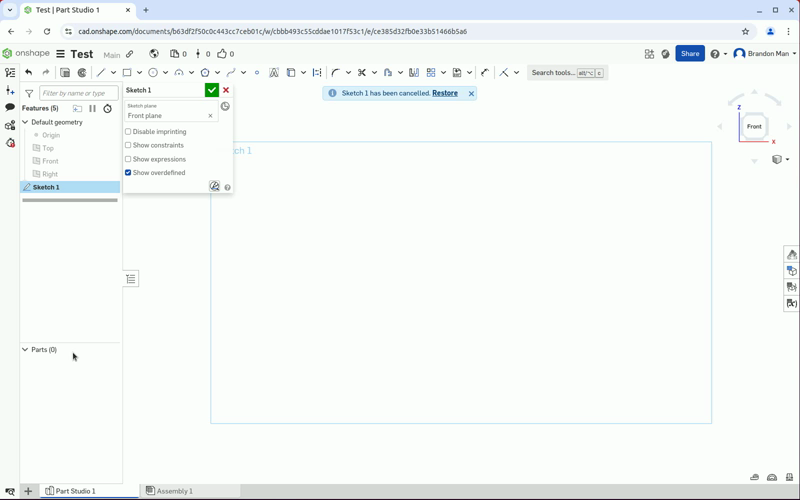
key(y)
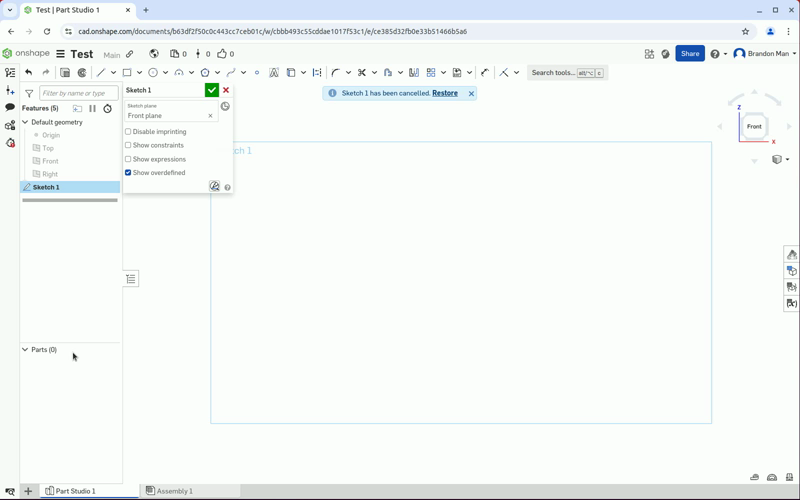
key(l)
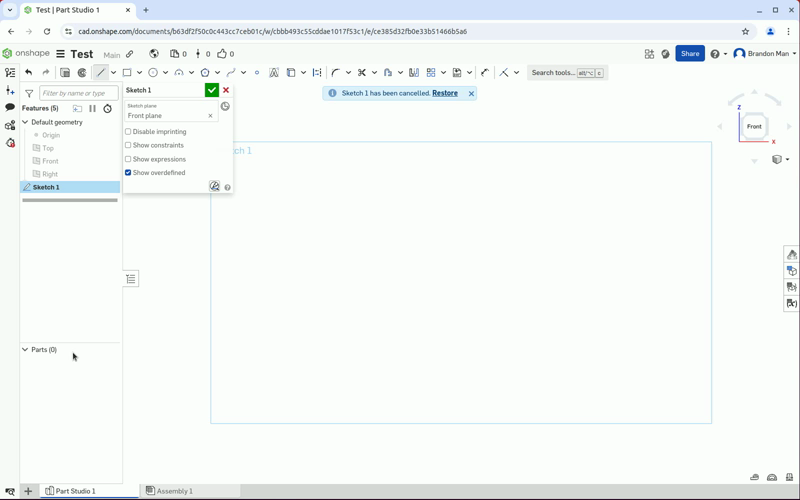
key_down(shift)
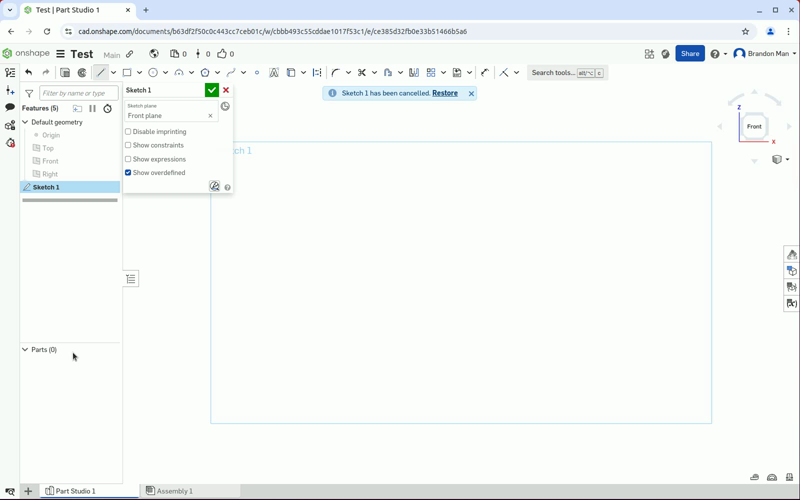
mouse_move(432, 287)
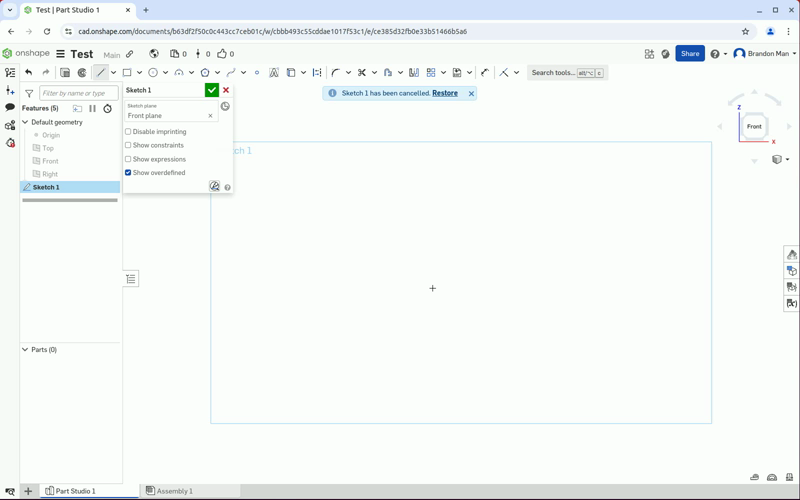
click(432, 287)
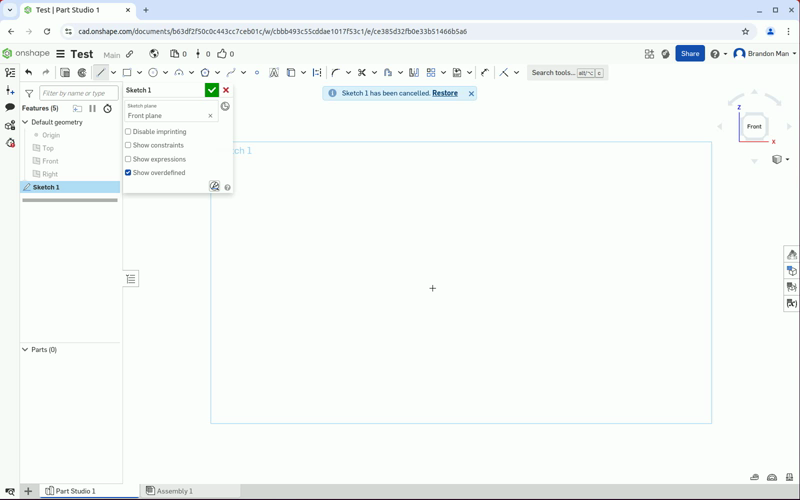
key_up(shift)
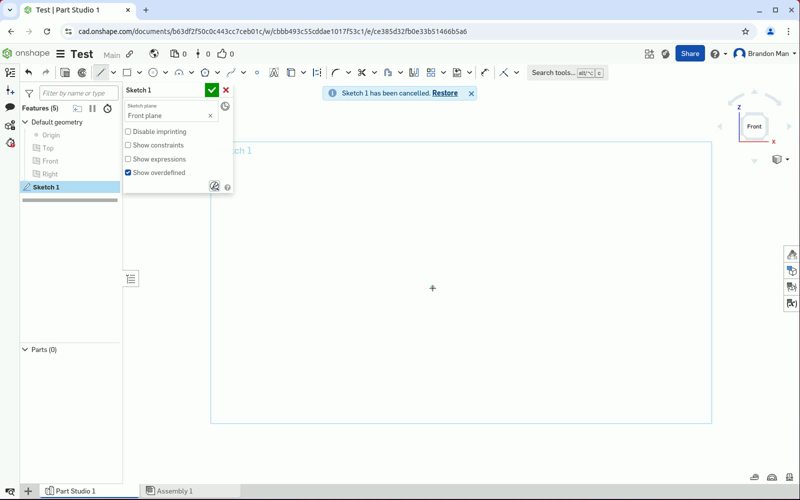
key_down(shift)
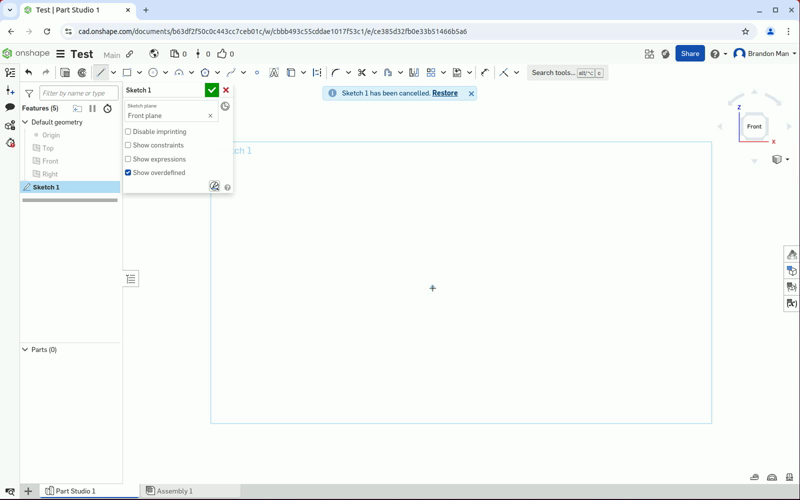
mouse_move(462, 287)
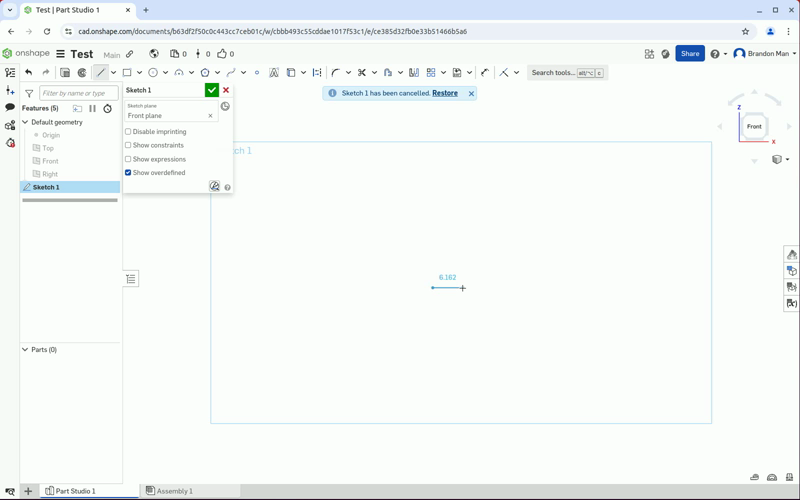
mouse_move(489, 287)
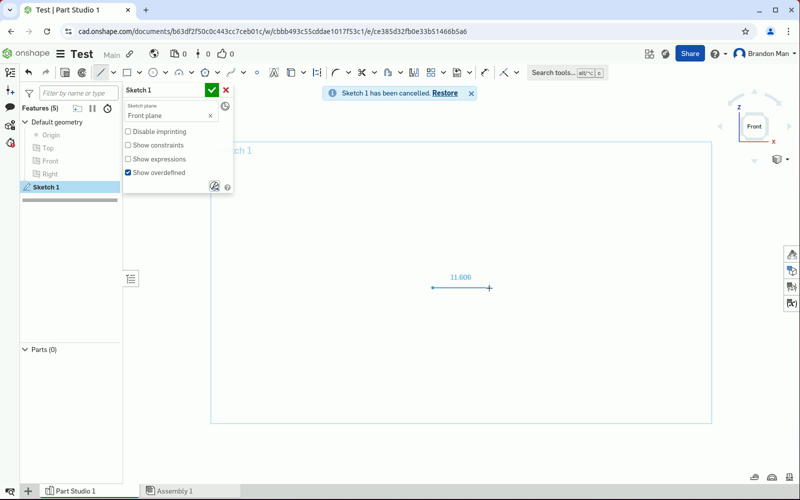
click(489, 287)
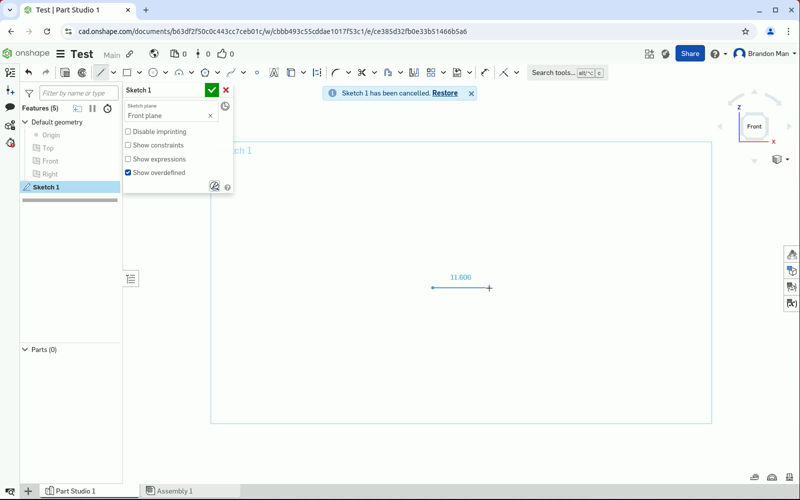
key_up(shift)
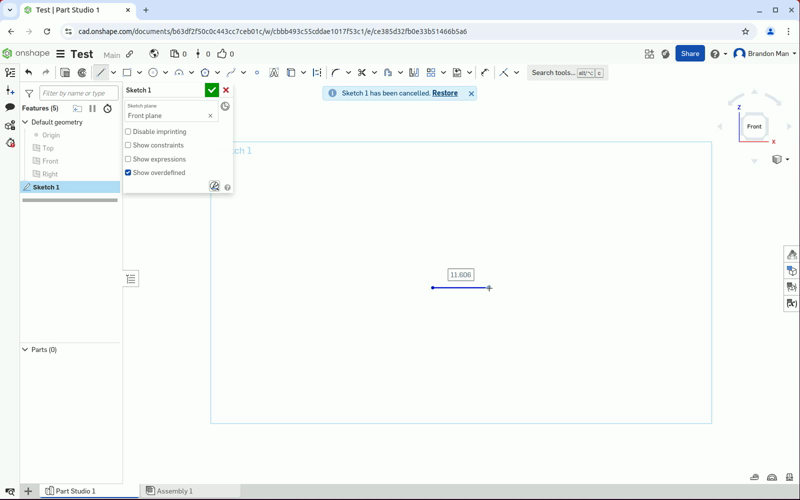
key_down(shift)
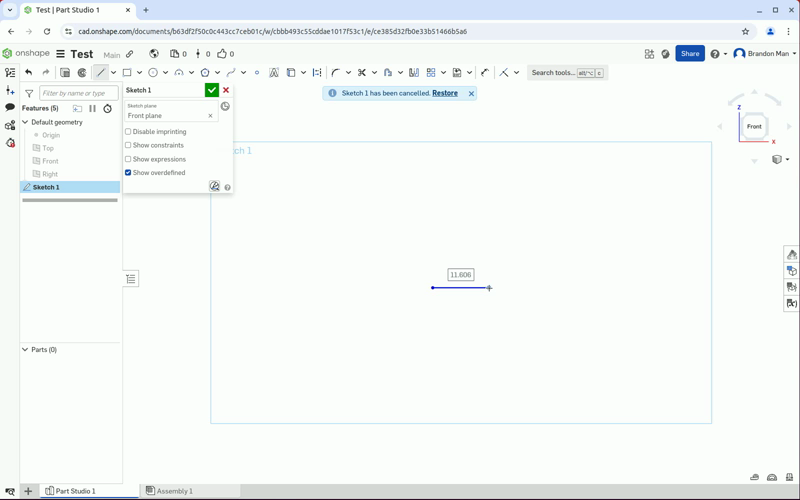
mouse_move(519, 287)
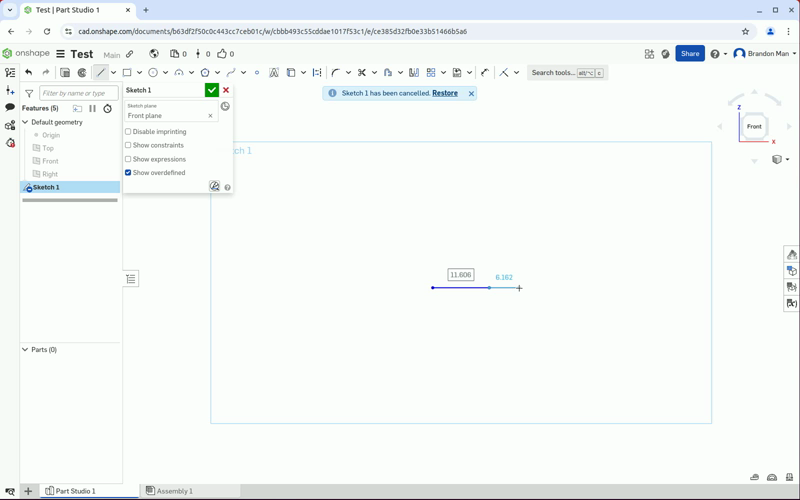
mouse_move(489, 278)
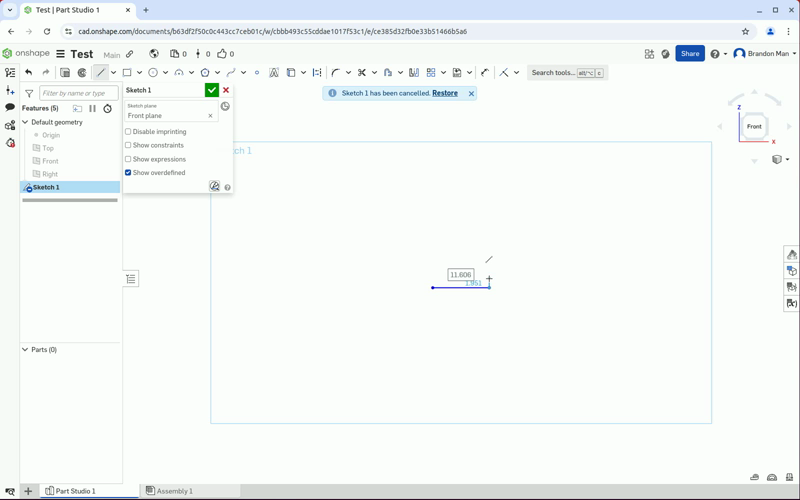
click(489, 278)
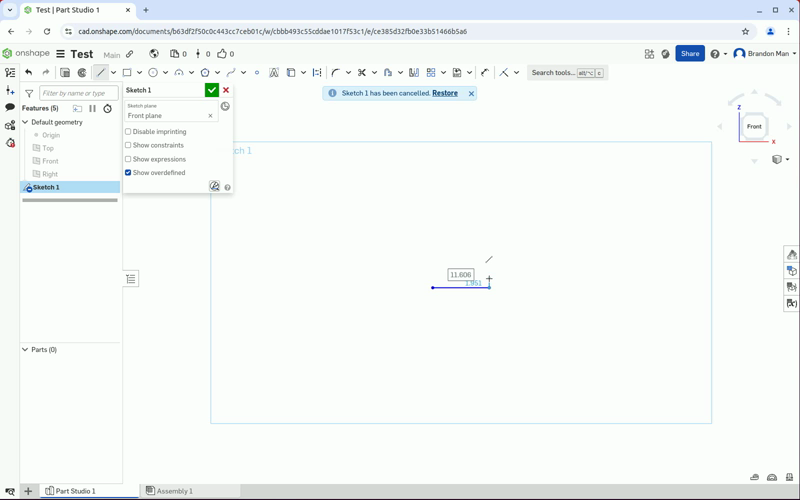
key_up(shift)
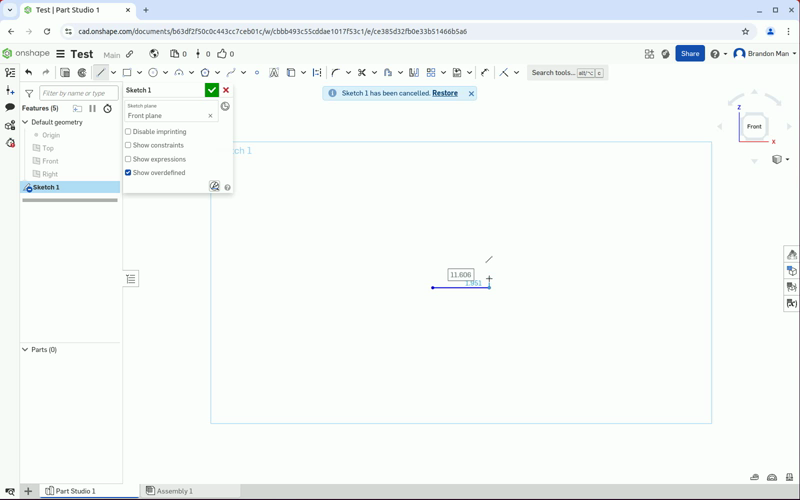
key_down(shift)
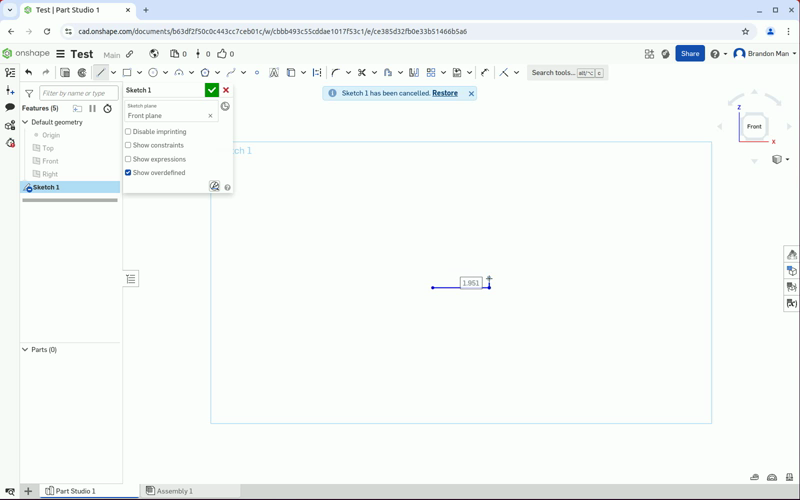
mouse_move(519, 278)
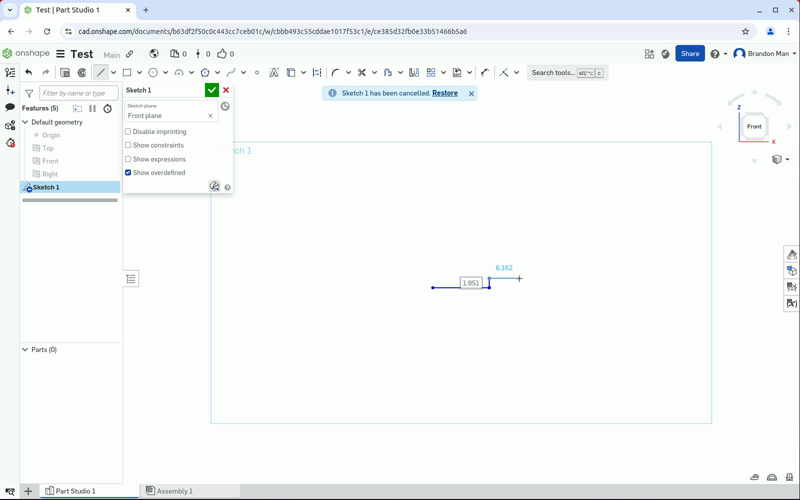
mouse_move(432, 278)
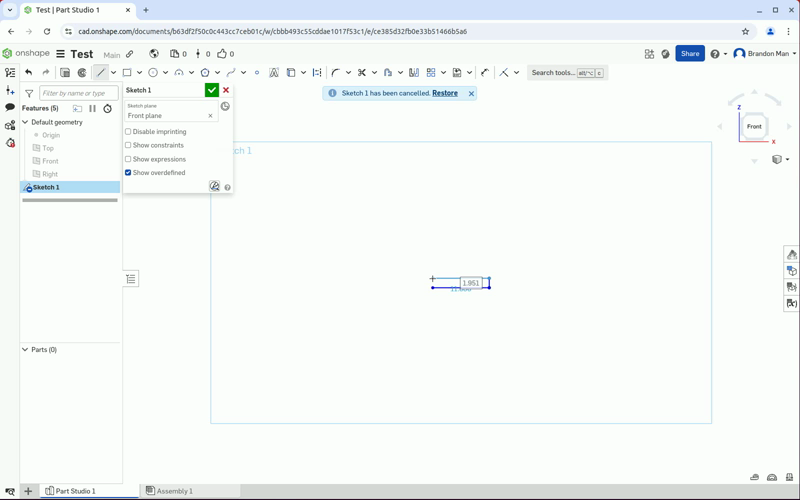
click(432, 278)
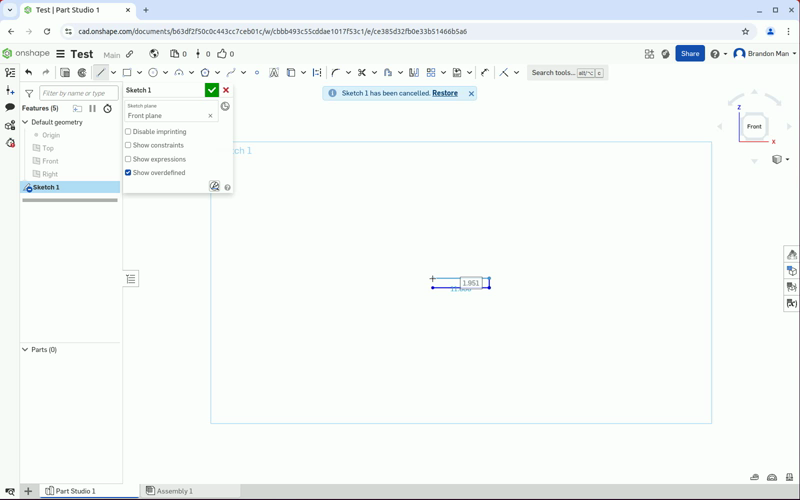
key_up(shift)
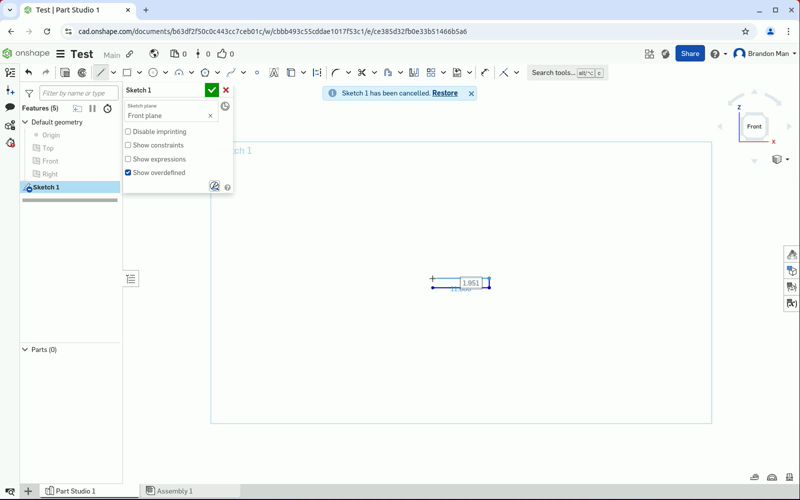
mouse_move(462, 278)
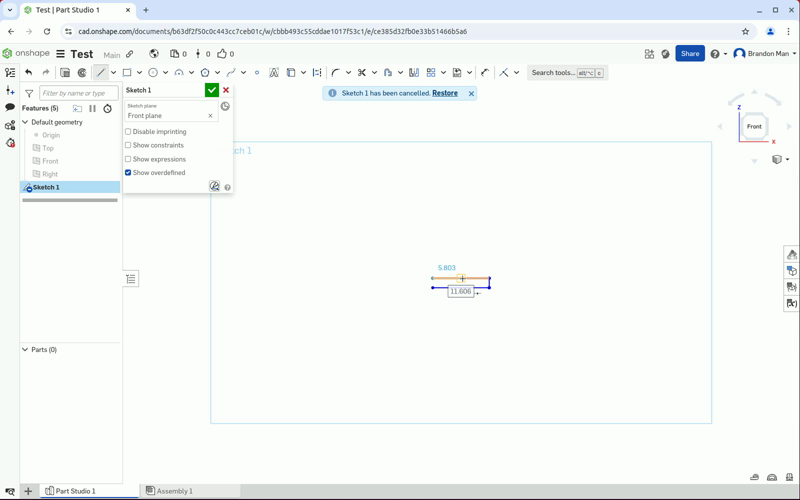
key_down(shift)
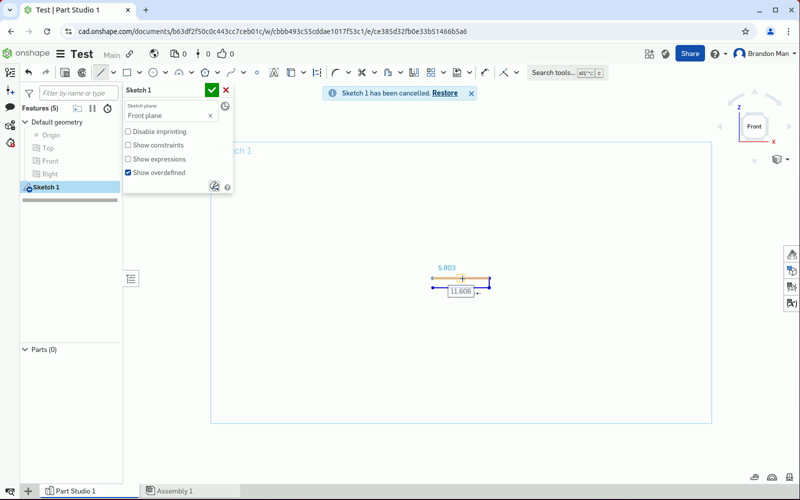
mouse_move(432, 287)
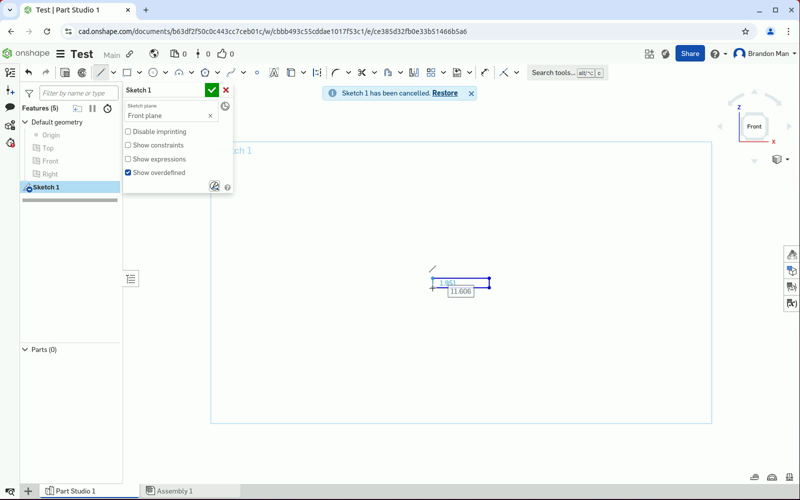
key_up(shift)
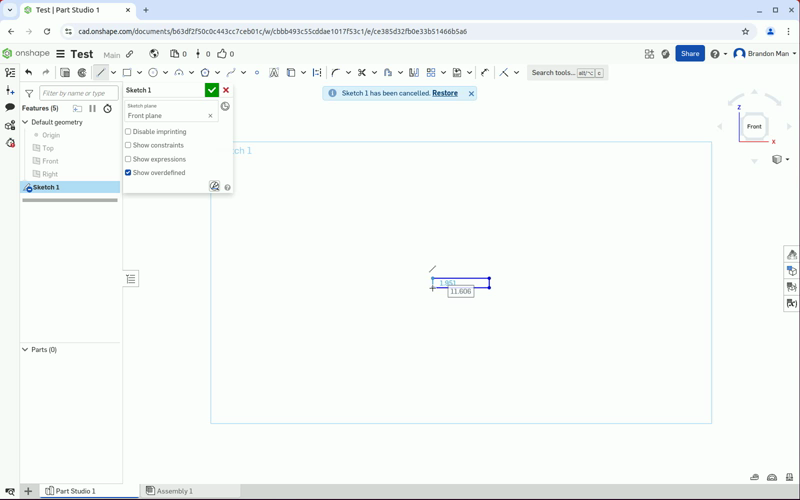
click(432, 287)
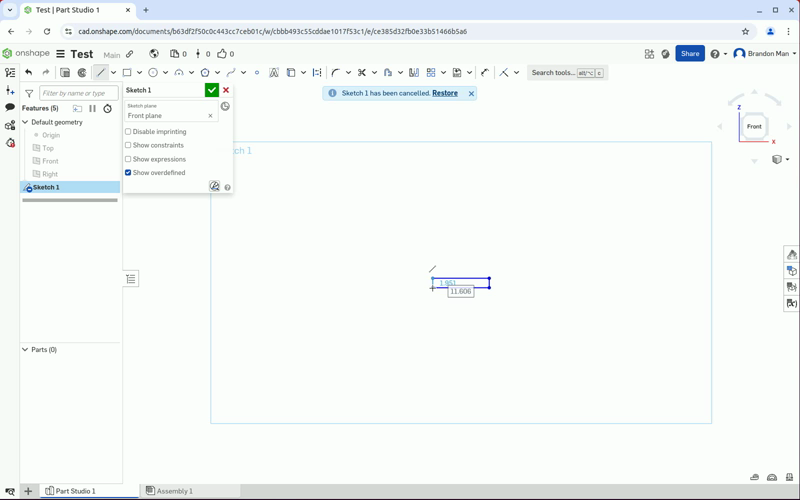
key(esc)
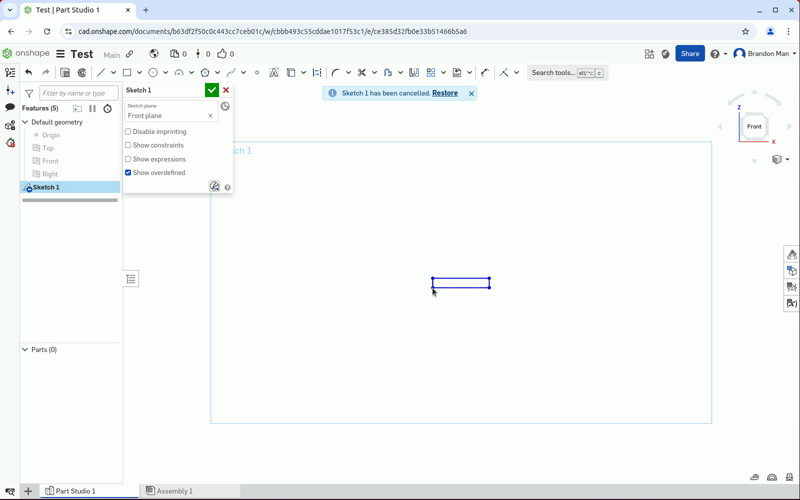
mouse_move(488, 283)
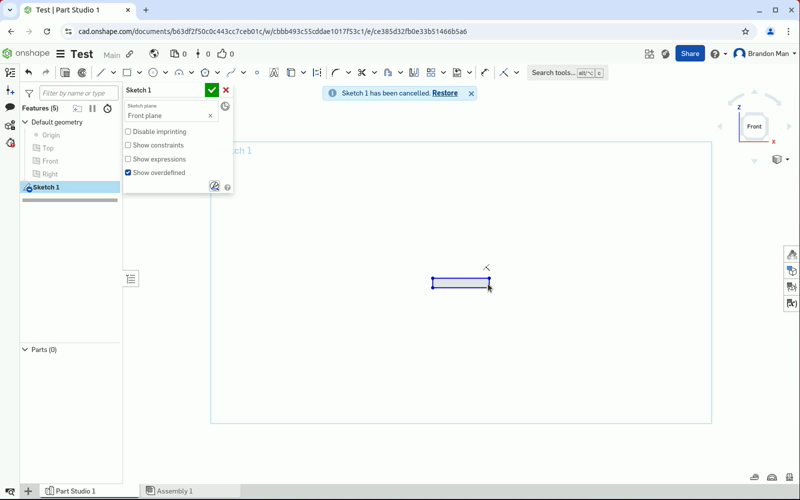
scroll(6)
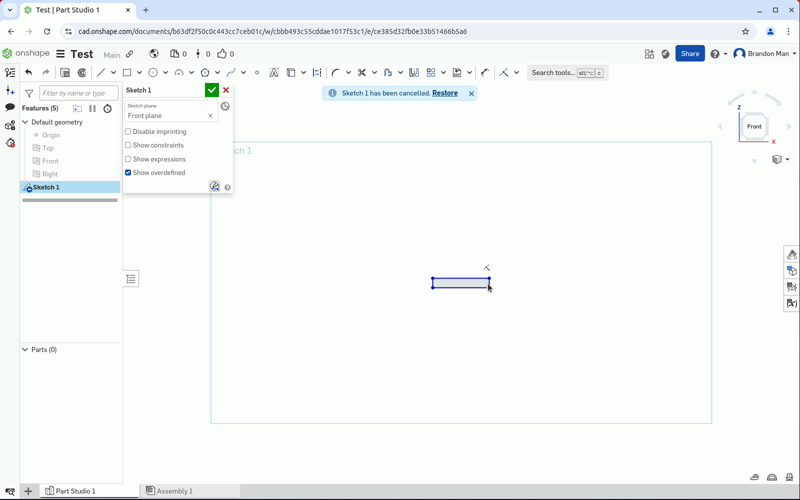
scroll(6)
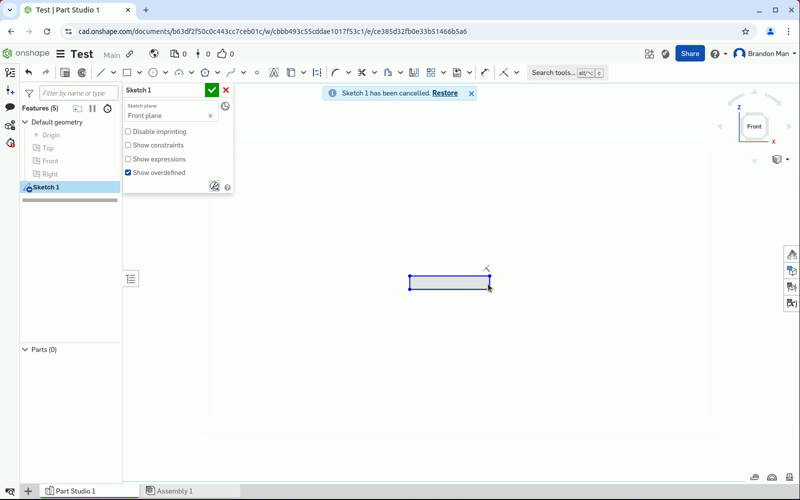
scroll(6)
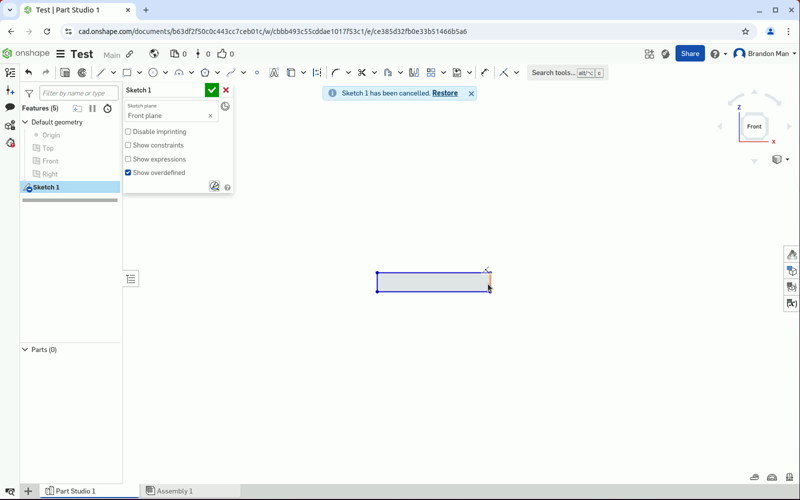
scroll(6)
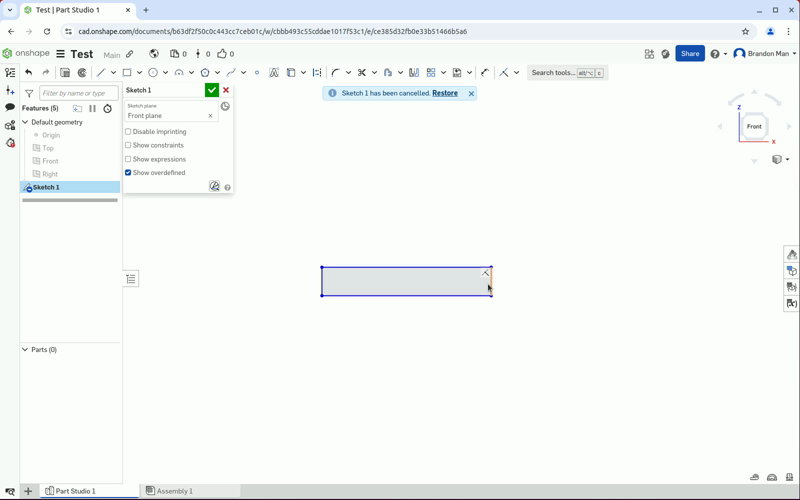
scroll(6)
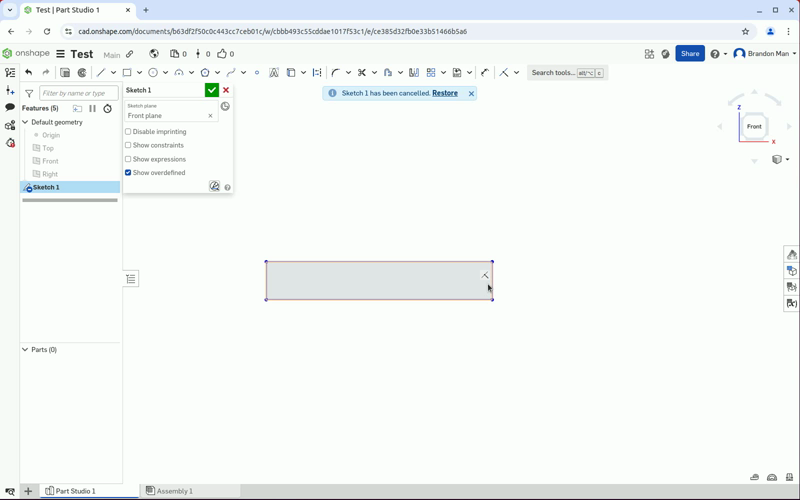
scroll(6)
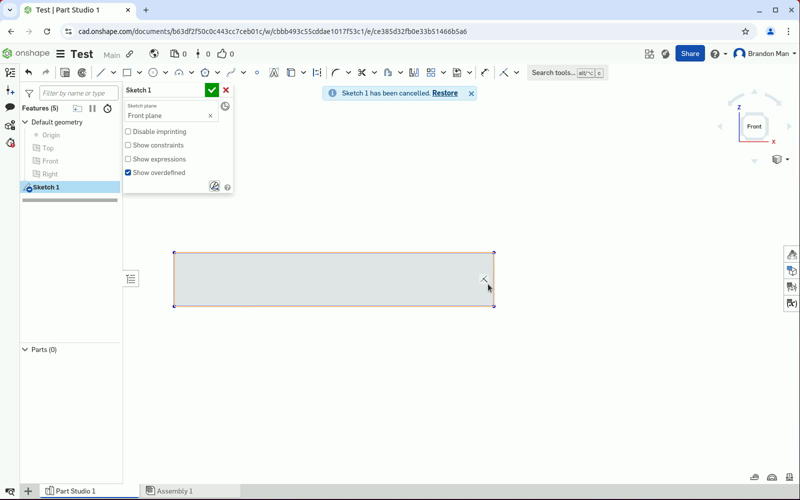
scroll(6)
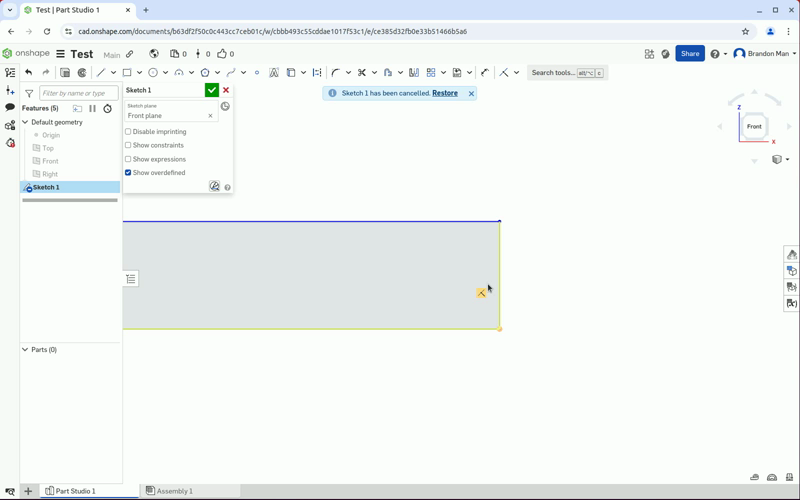
click(488, 283)
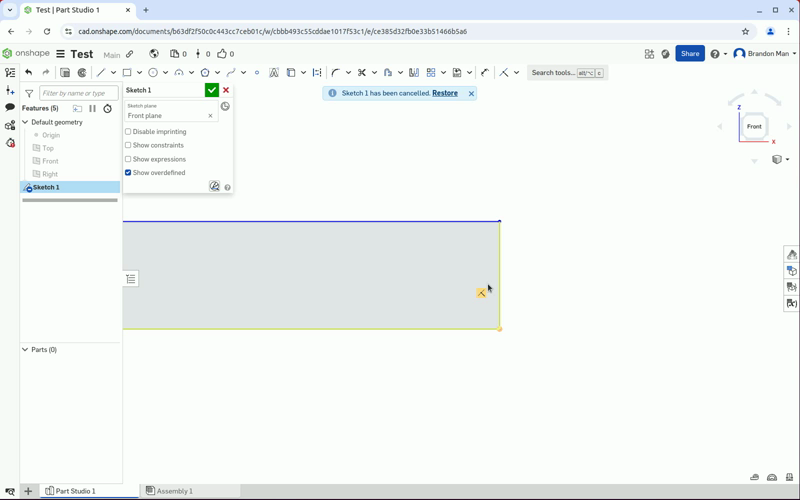
scroll(-6)
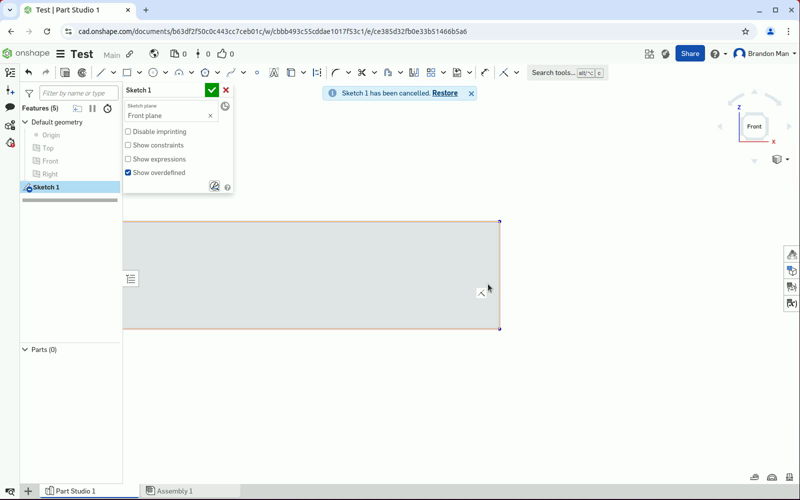
scroll(-6)
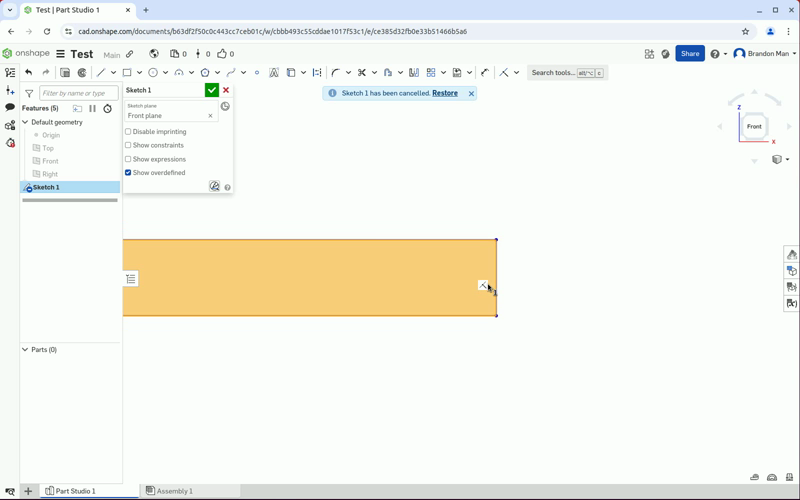
scroll(-6)
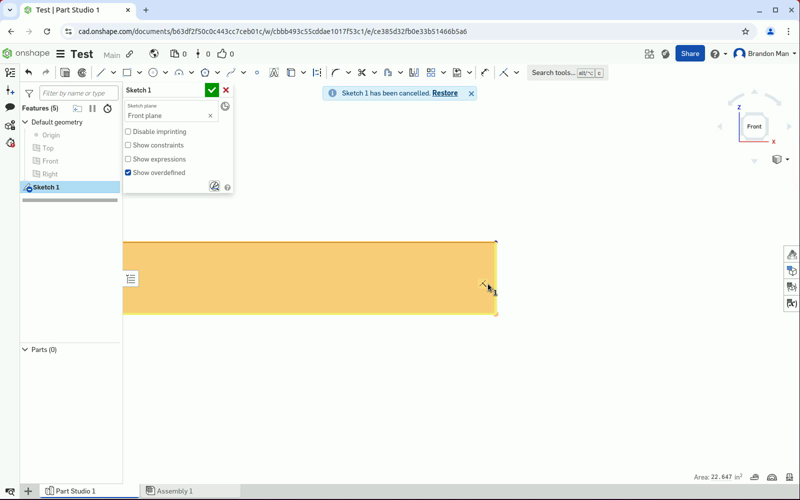
scroll(-6)
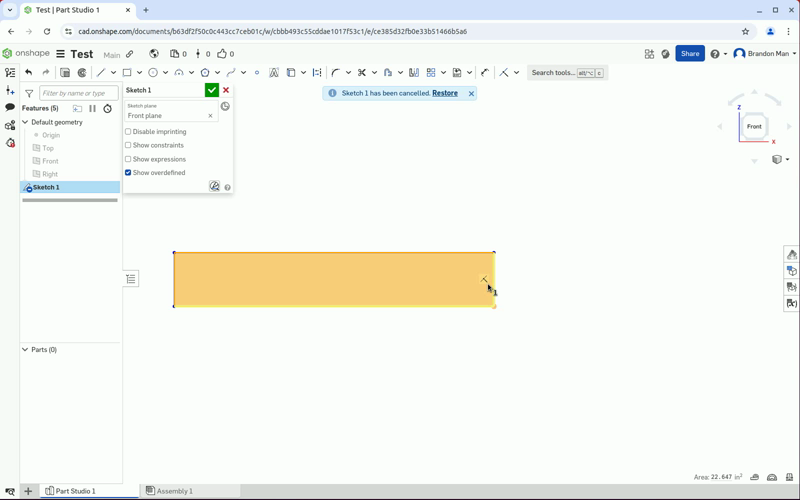
scroll(-6)
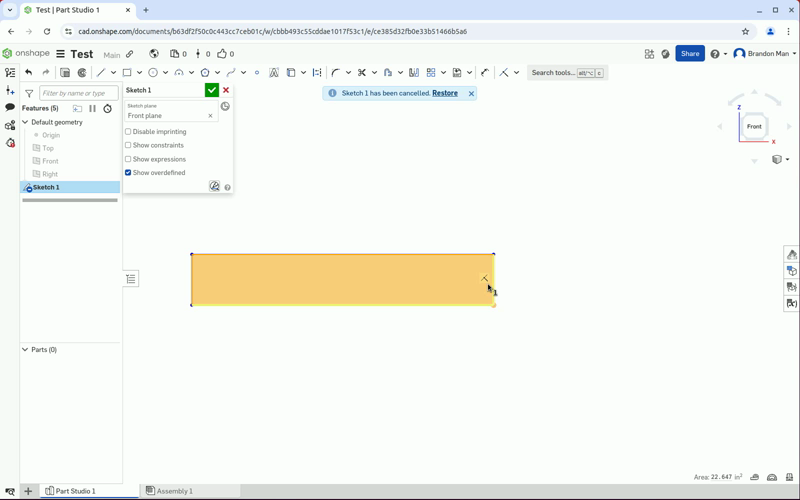
scroll(-6)
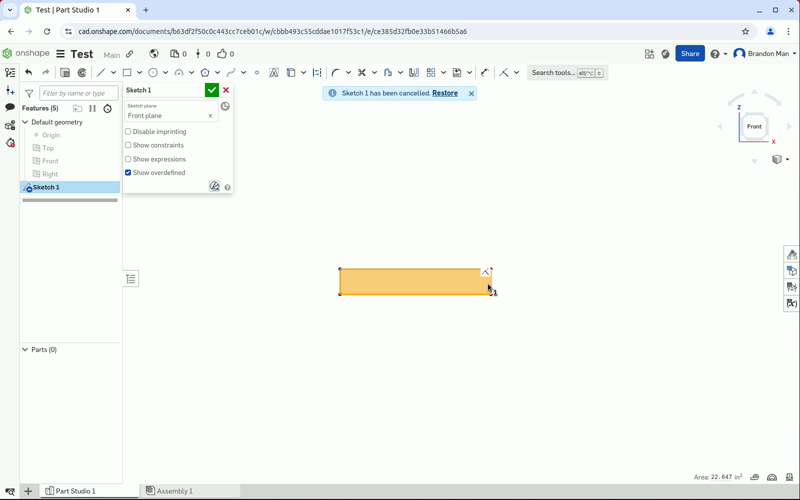
scroll(-6)
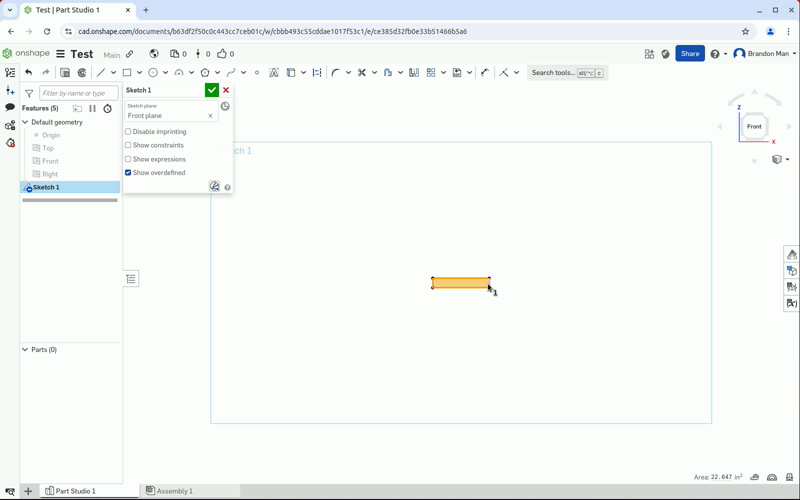
mouse_move(73, 352)
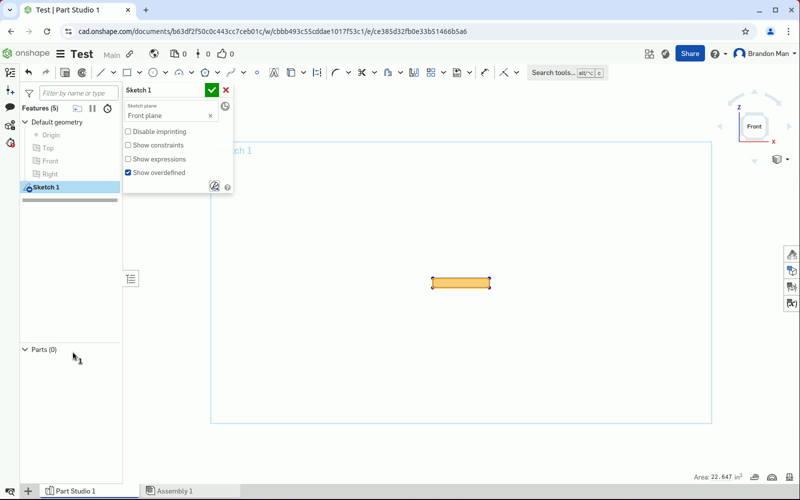
key(shift+y)
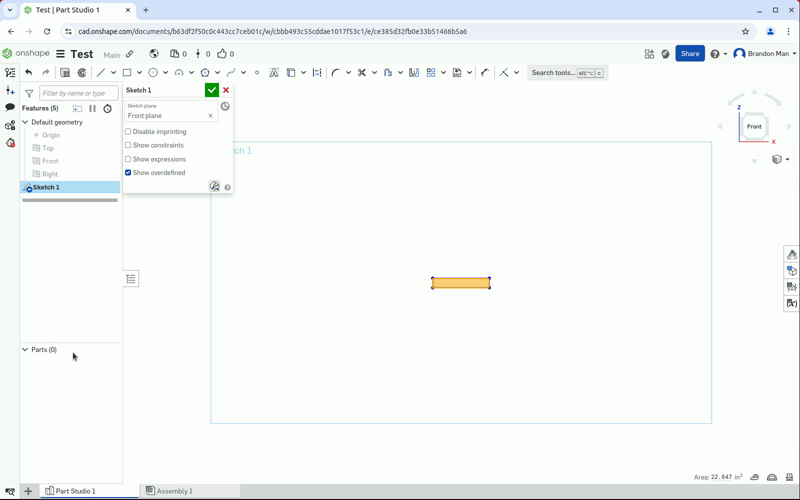
key(shift+e)
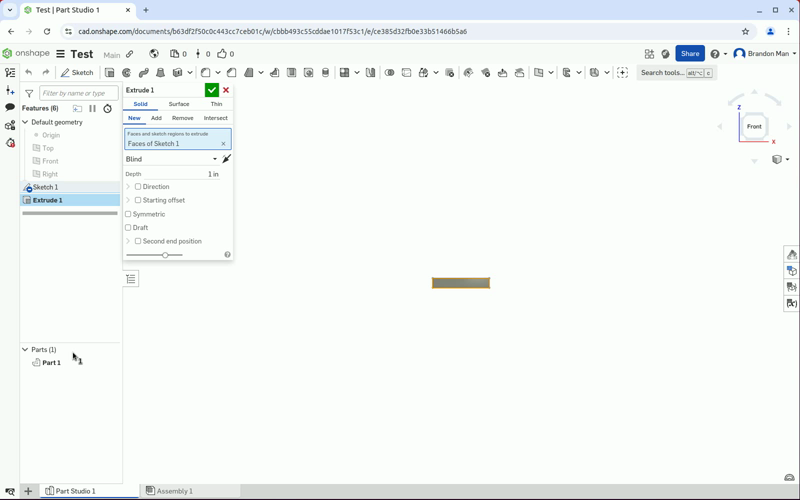
mouse_move(143, 106)
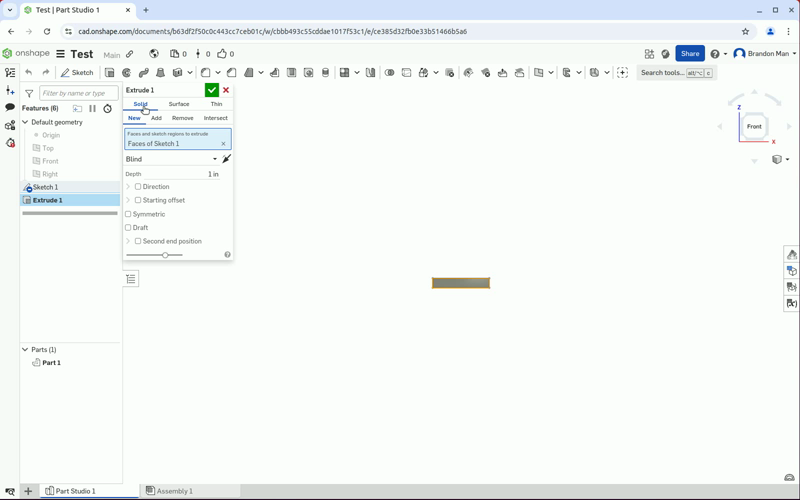
click(143, 106)
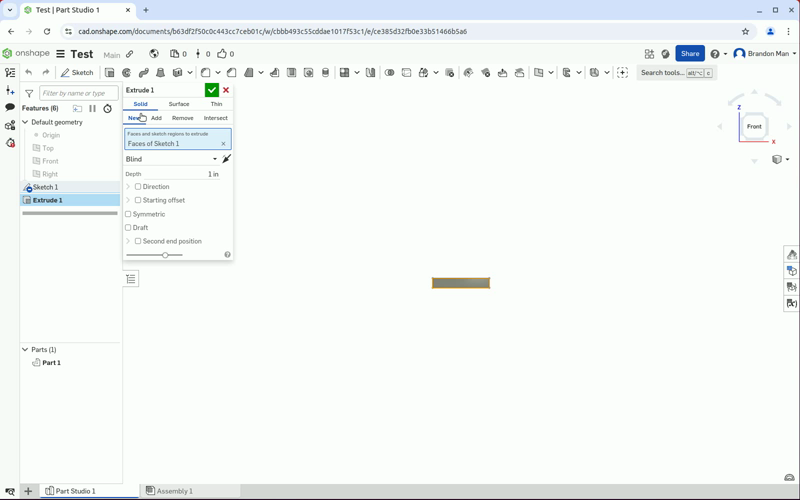
mouse_move(137, 120)
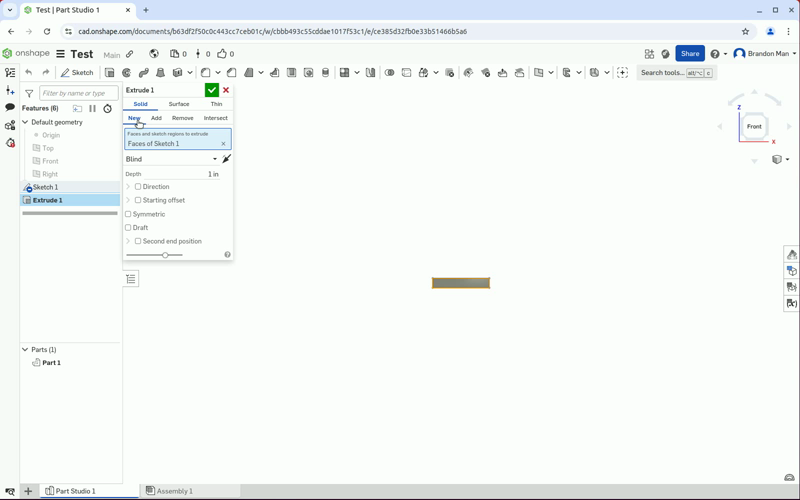
click(137, 120)
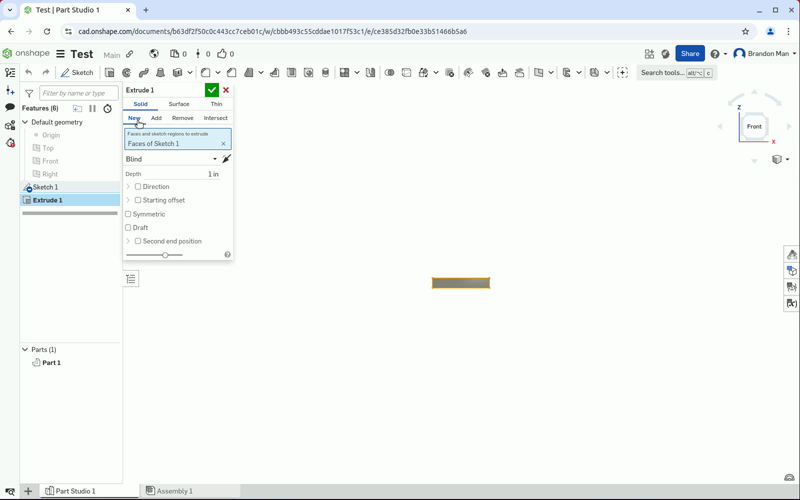
key(tab, 4)
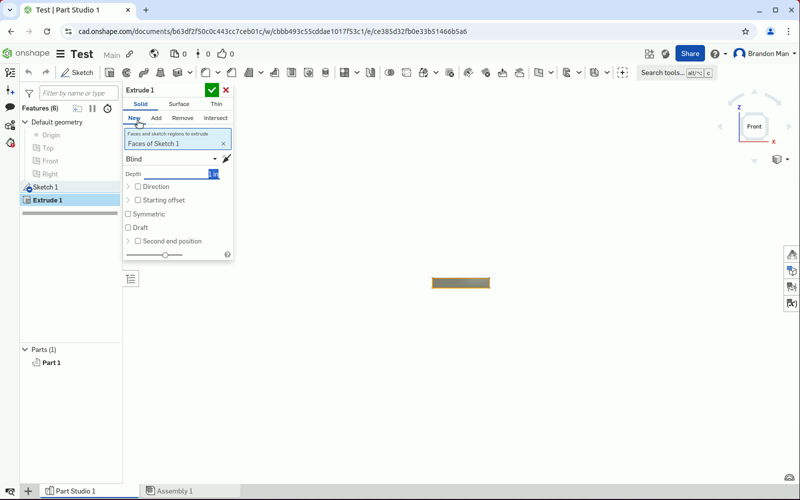
text(11.554)
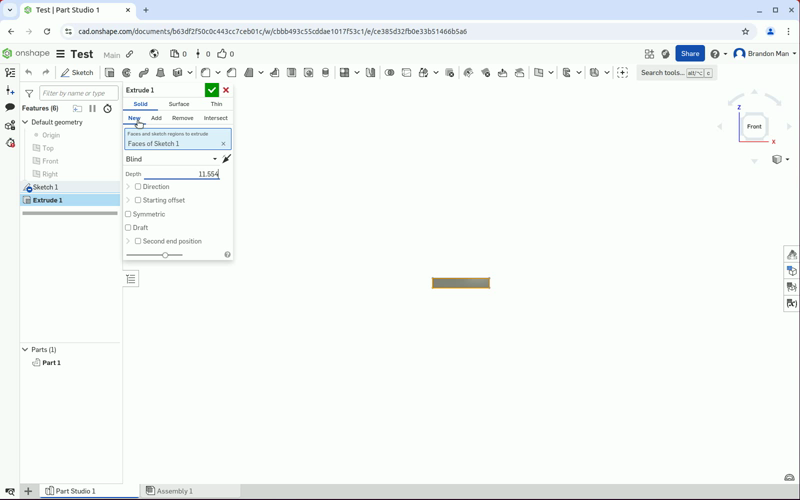
key(enter)
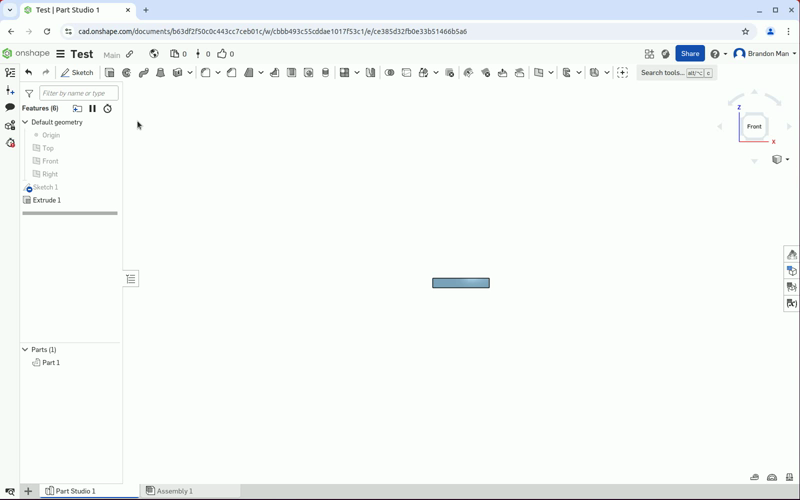
key(shift+h)
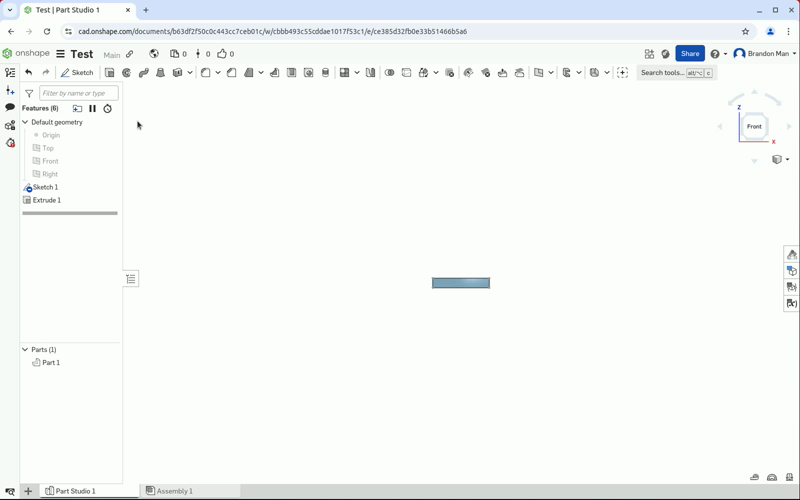
key(shift+h)
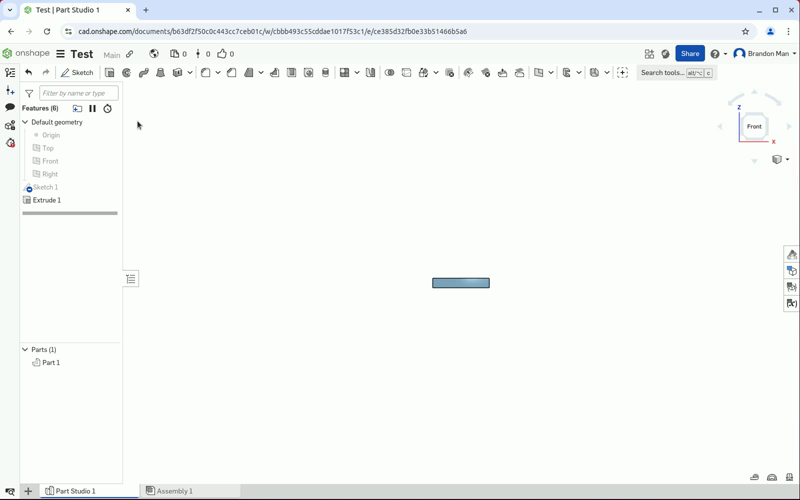
mouse_move(73, 189)
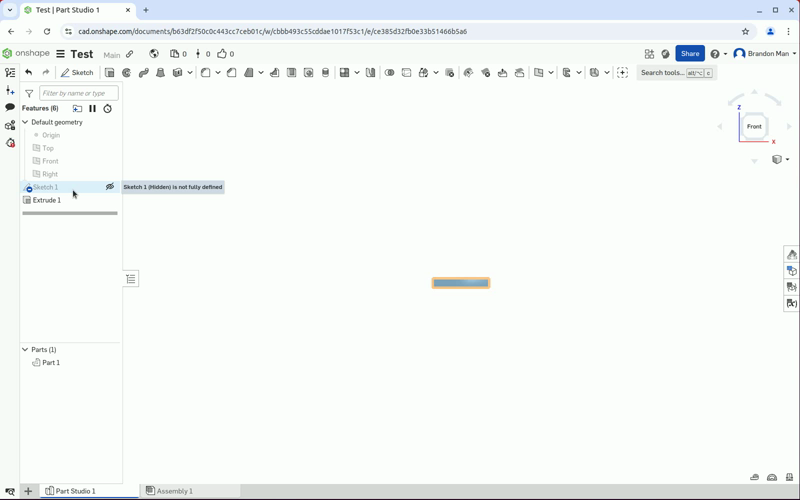
click(73, 189)
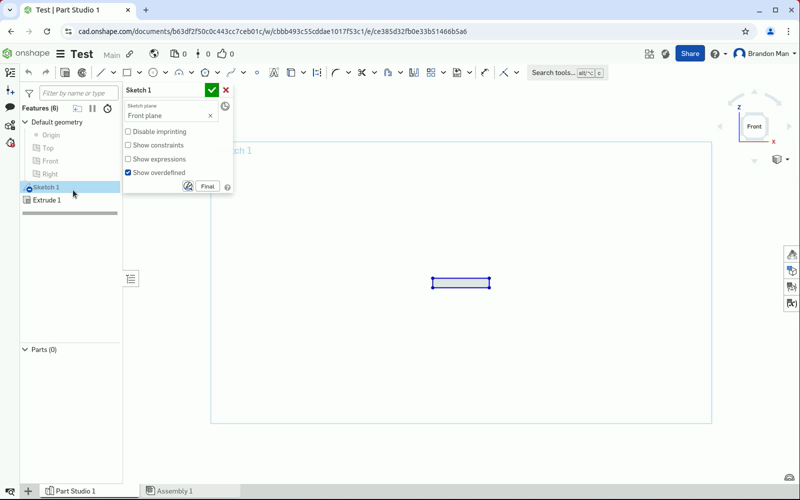
mouse_move(229, 92)
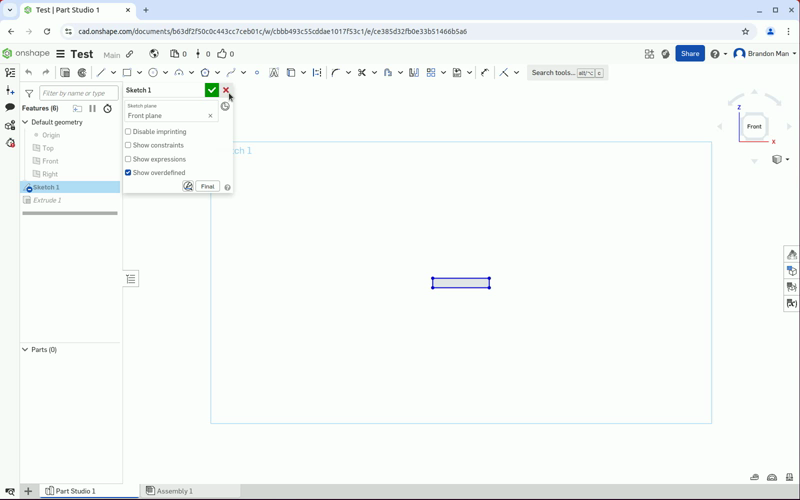
click(229, 92)
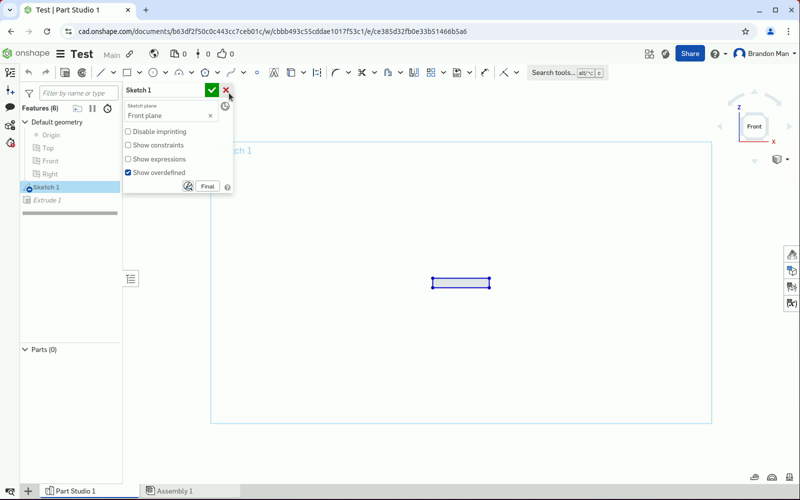
key(shift+s)
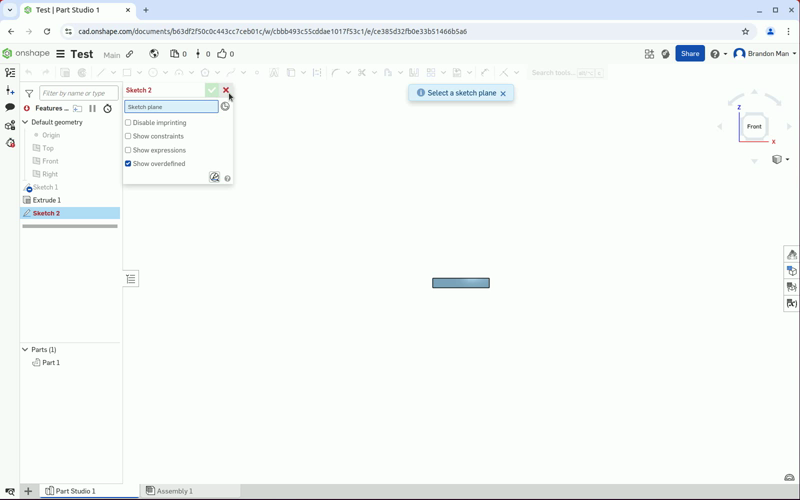
mouse_move(73, 163)
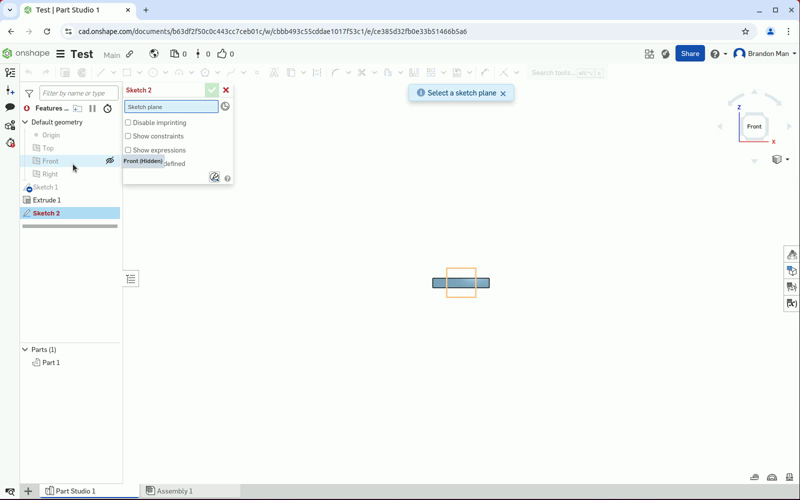
click(73, 163)
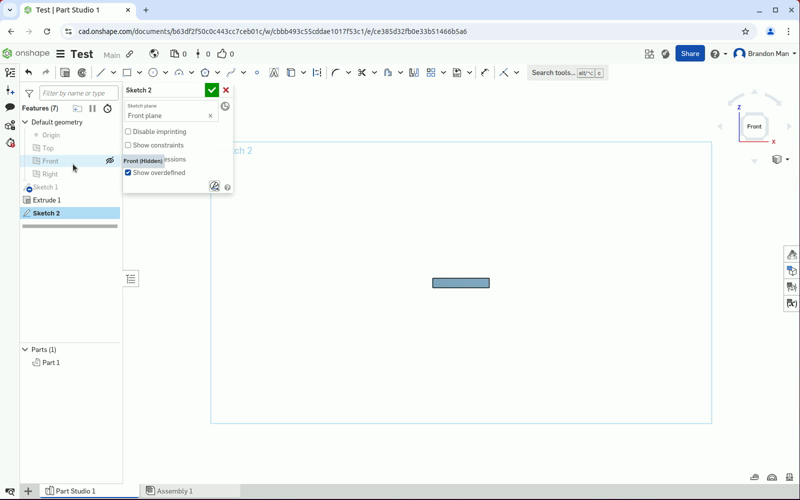
mouse_move(73, 352)
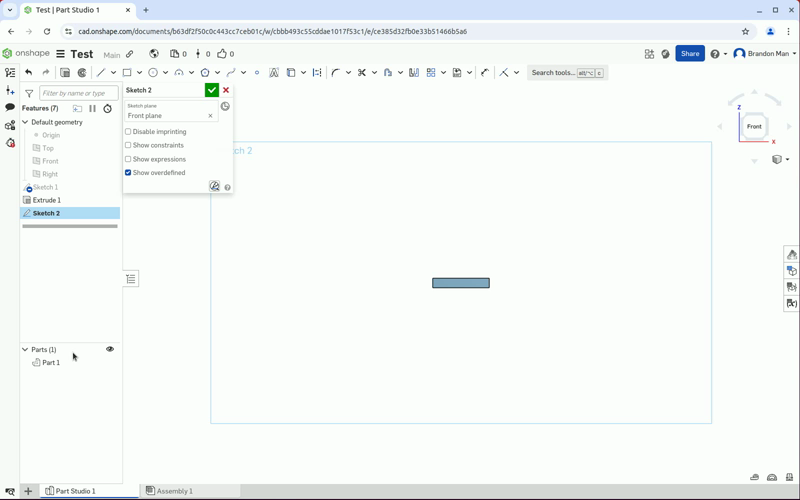
key(y)
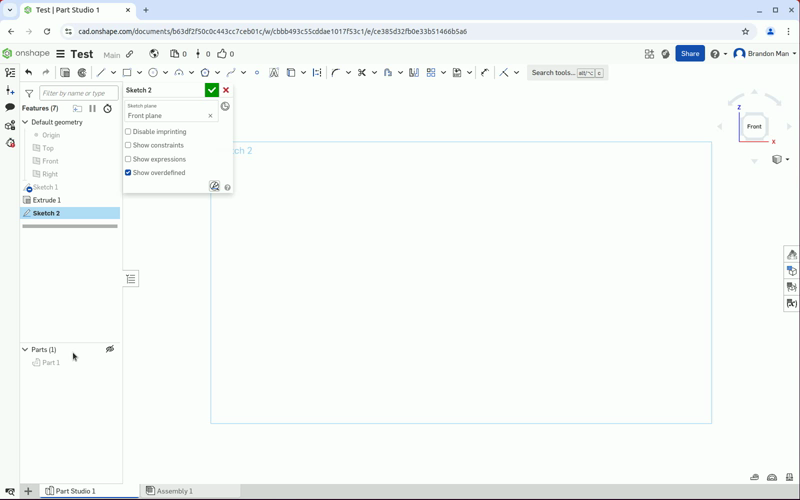
key(l)
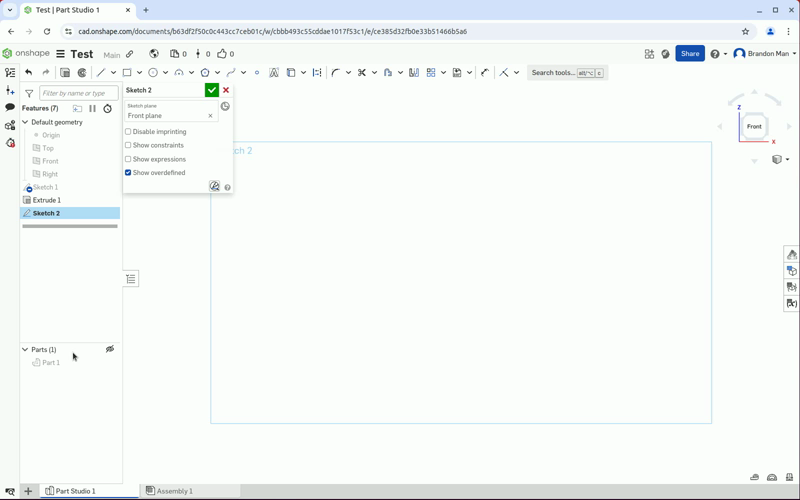
key_down(shift)
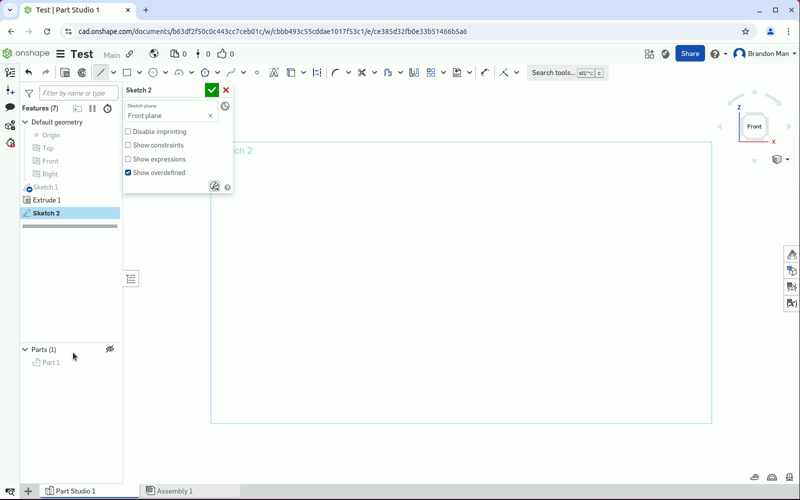
mouse_move(432, 278)
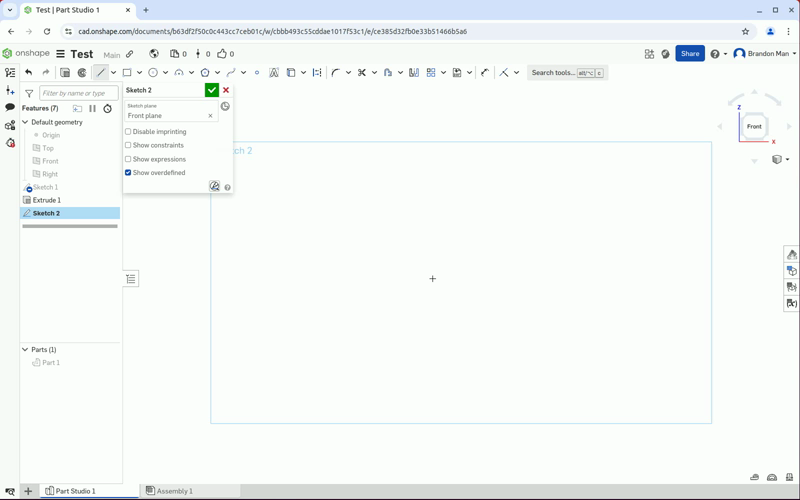
click(432, 278)
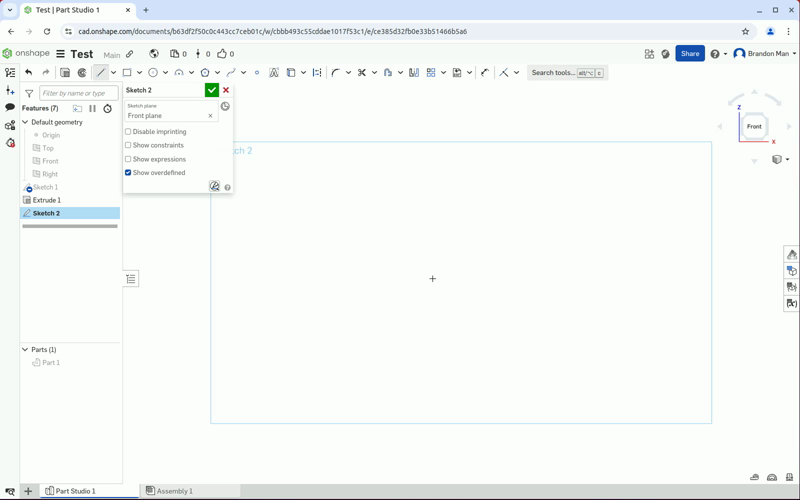
key_up(shift)
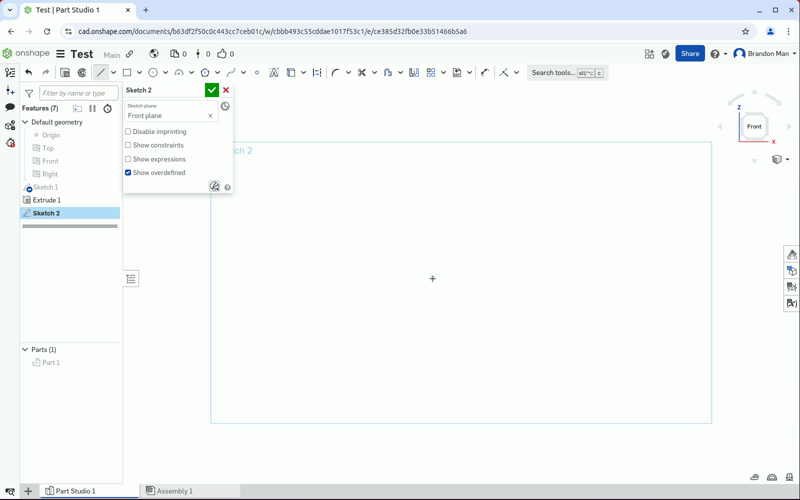
key_down(shift)
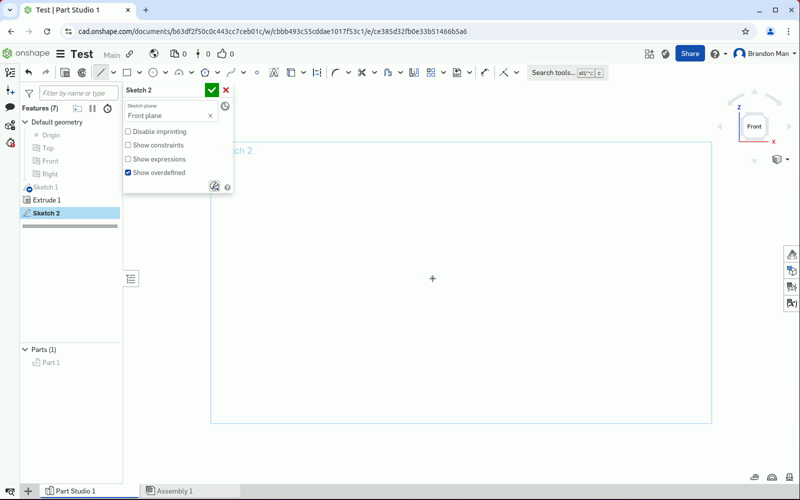
mouse_move(462, 278)
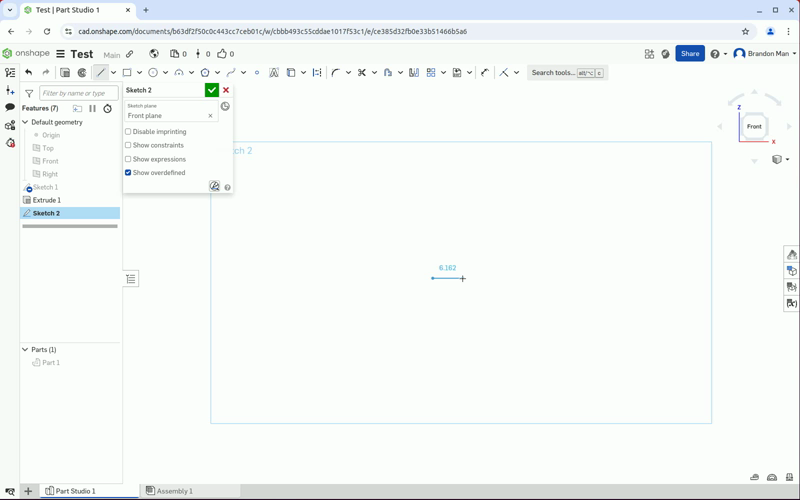
mouse_move(489, 278)
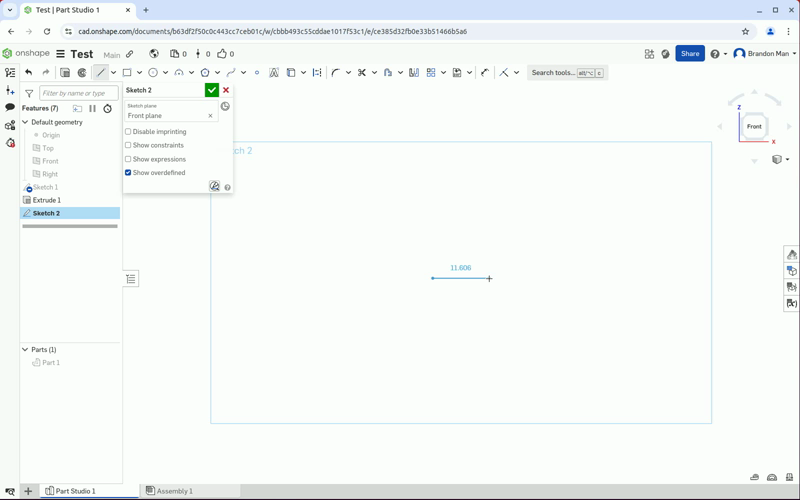
click(489, 278)
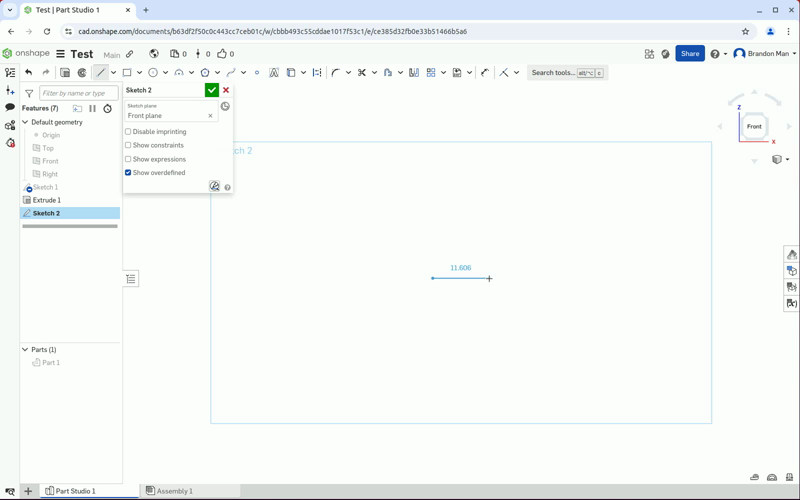
key_up(shift)
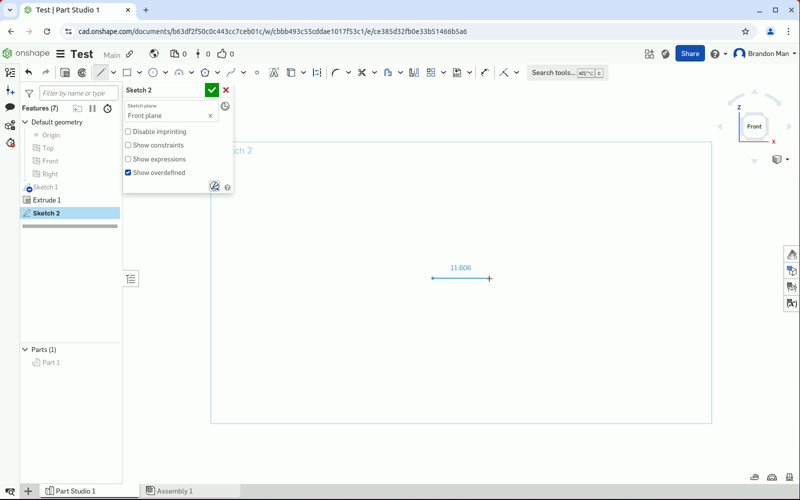
key_down(shift)
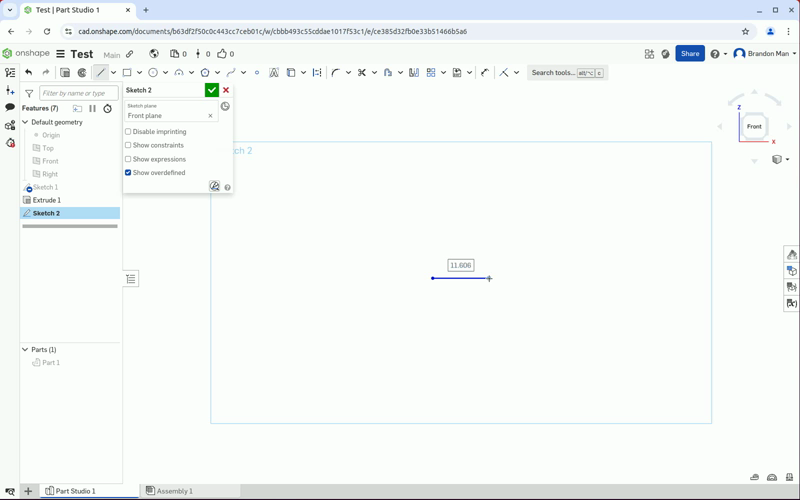
mouse_move(519, 278)
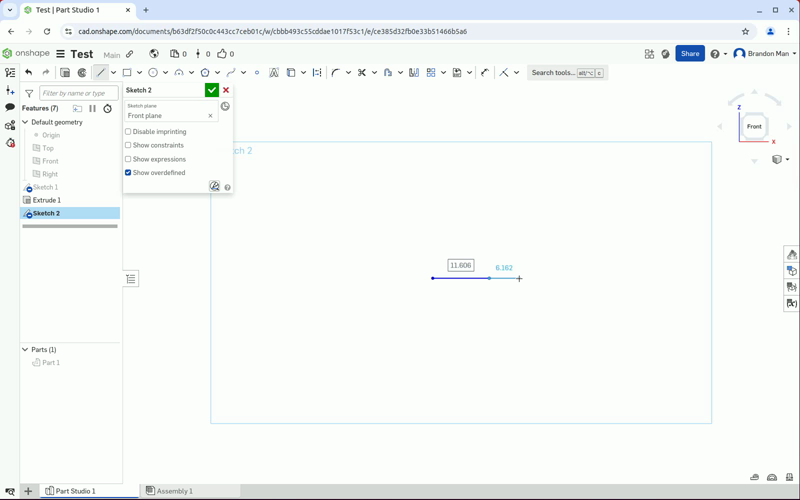
mouse_move(489, 268)
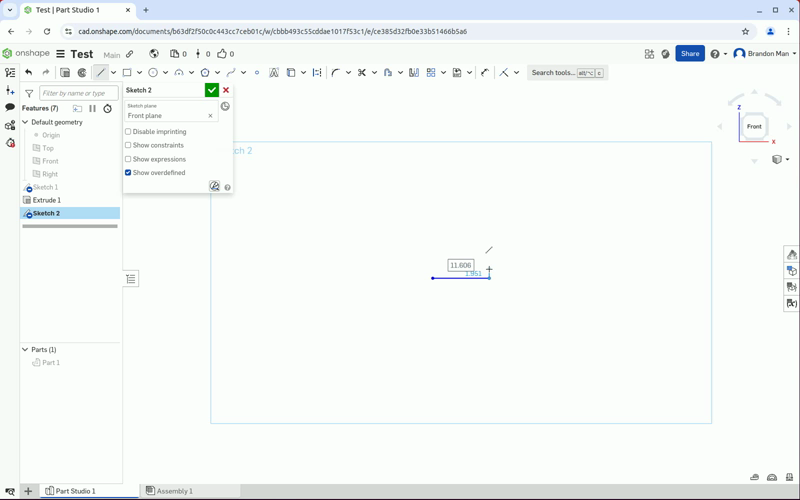
click(489, 268)
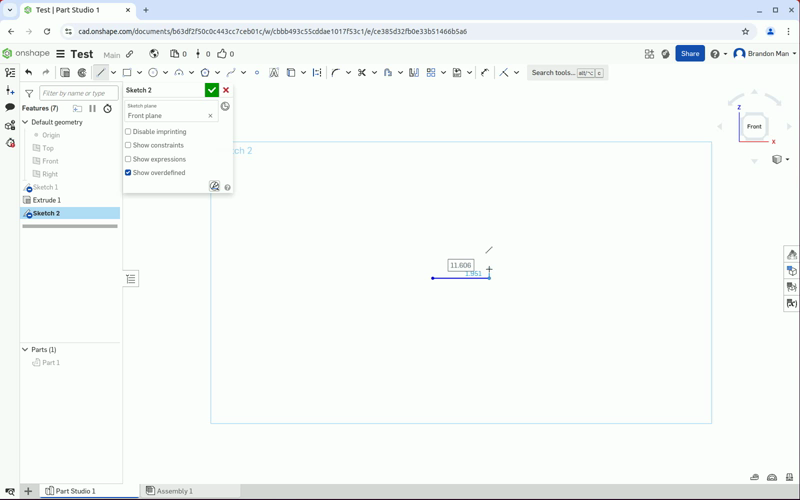
key_up(shift)
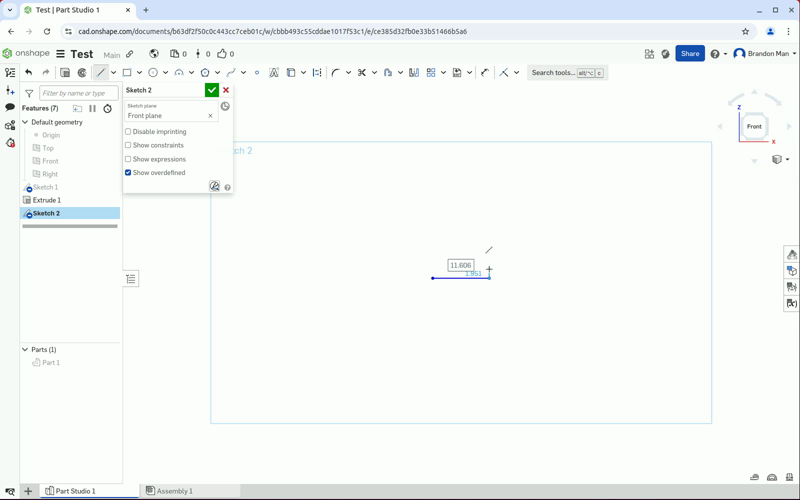
key_down(shift)
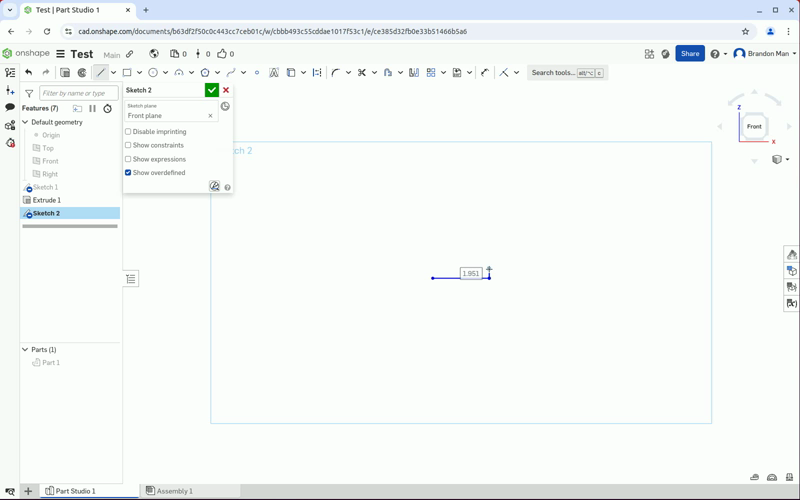
mouse_move(519, 268)
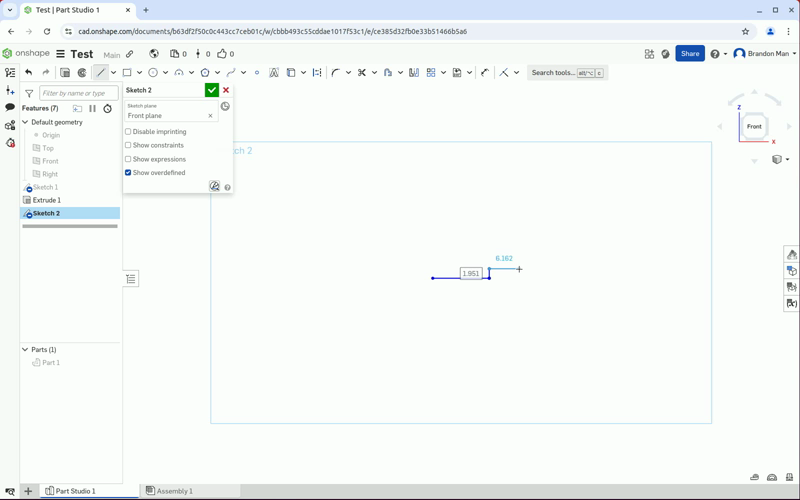
mouse_move(432, 268)
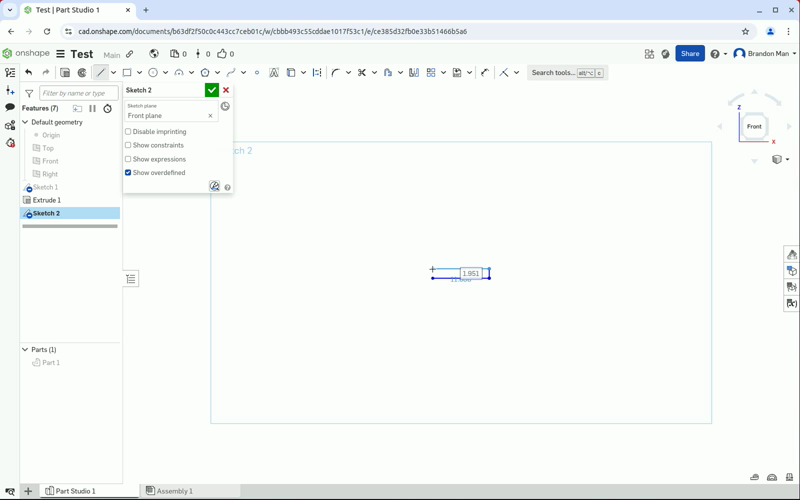
click(432, 268)
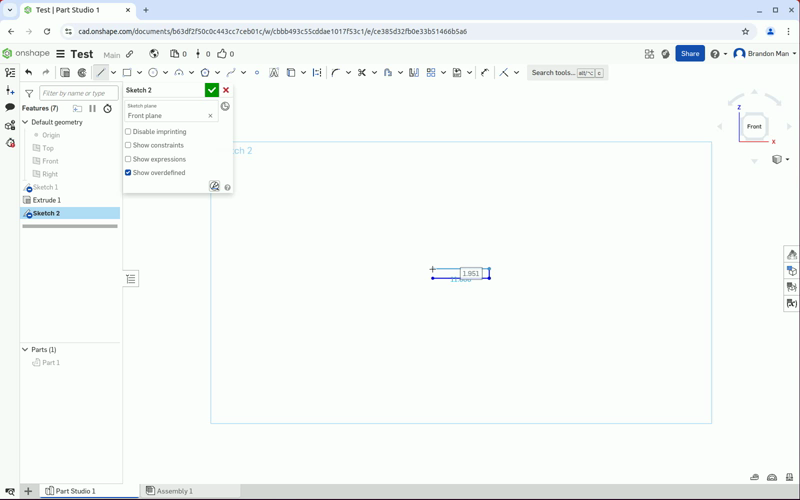
key_up(shift)
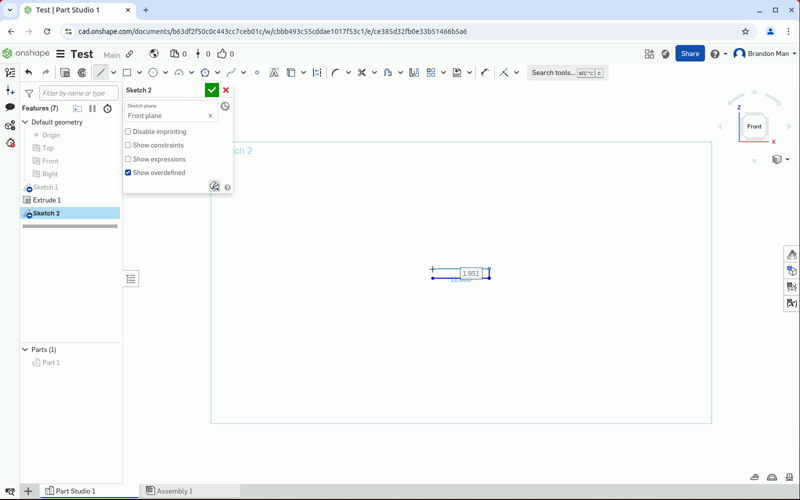
mouse_move(462, 268)
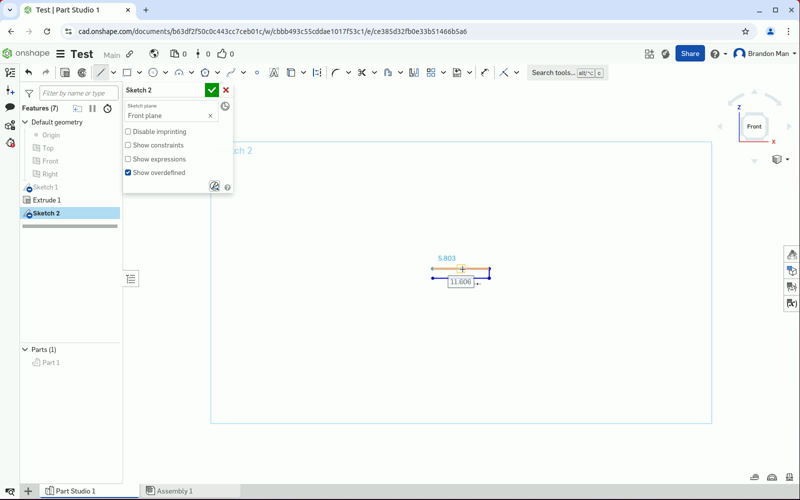
key_down(shift)
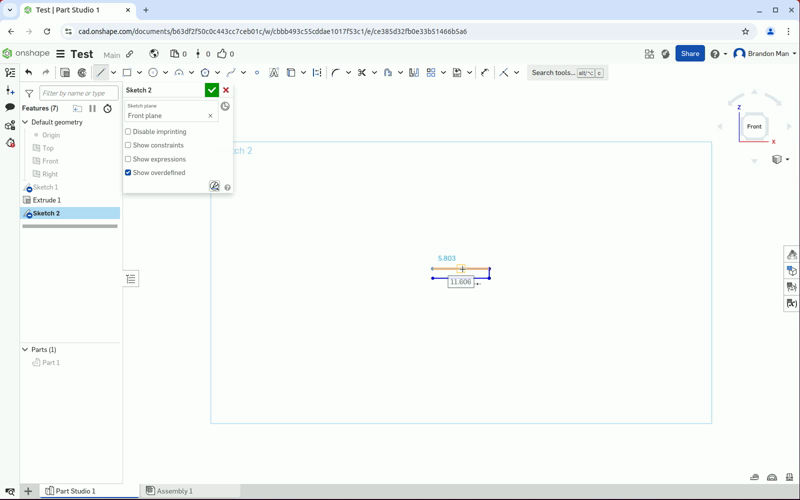
mouse_move(432, 278)
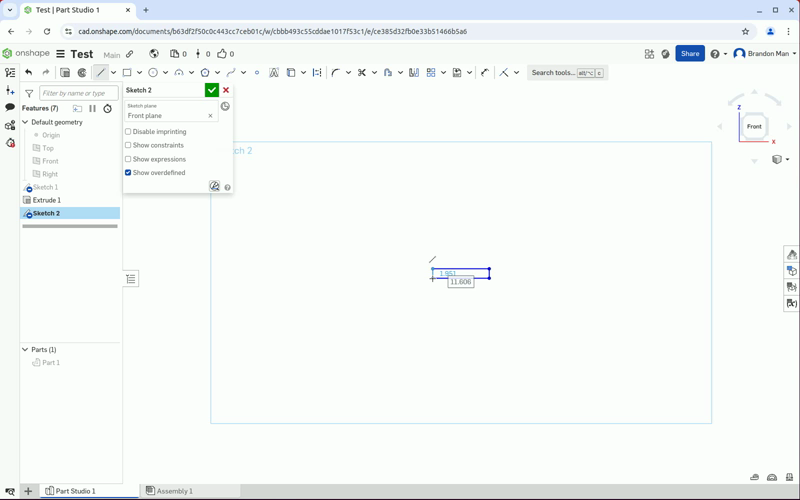
key_up(shift)
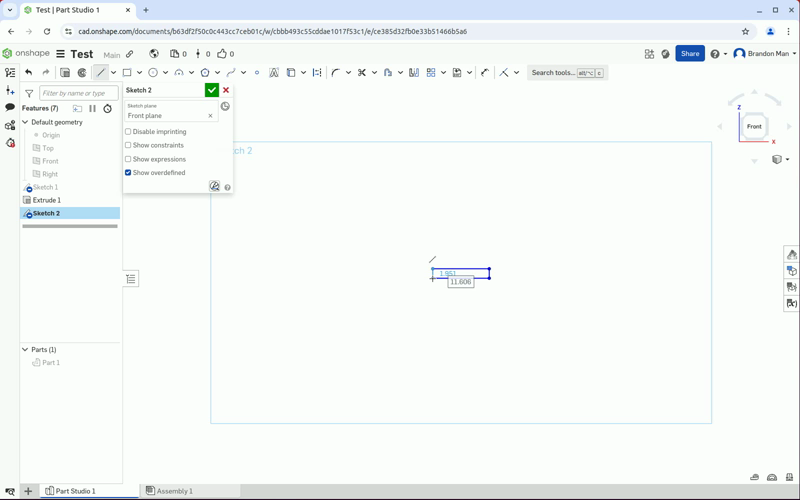
click(432, 278)
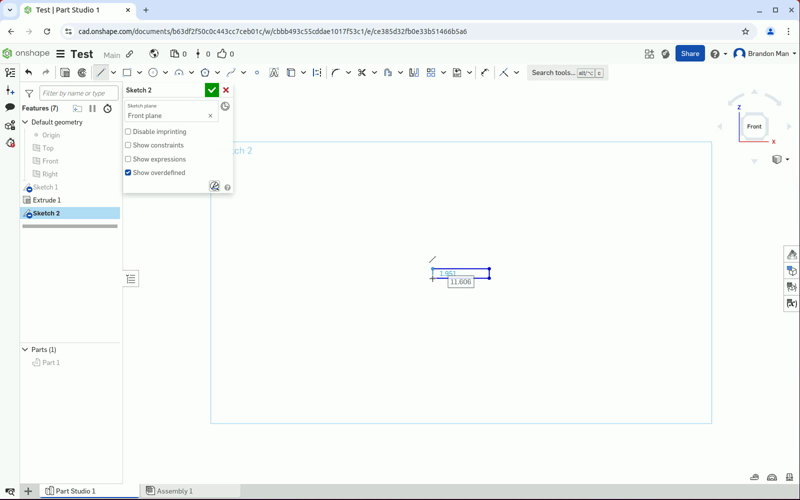
key(esc)
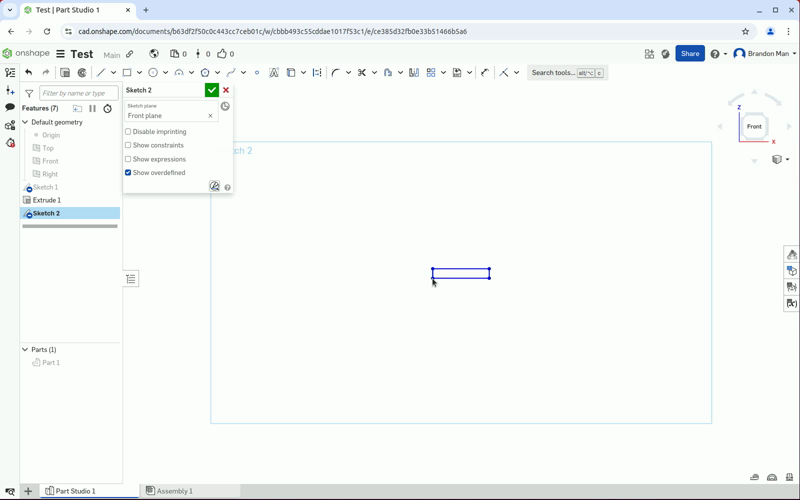
mouse_move(464, 276)
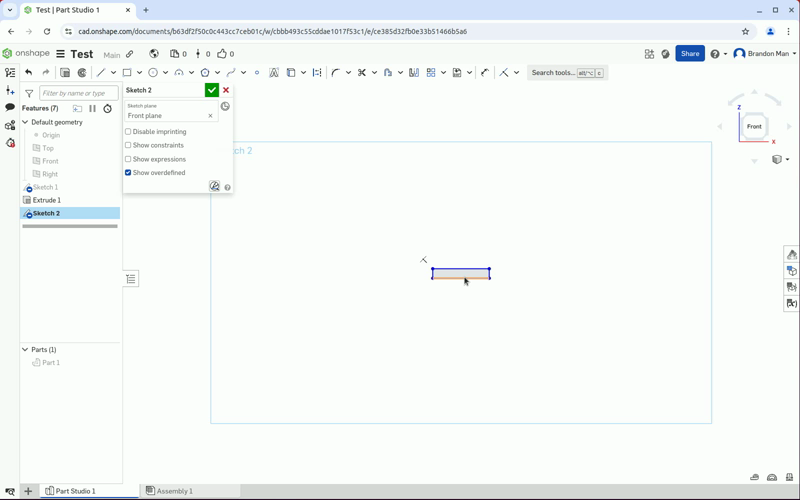
scroll(6)
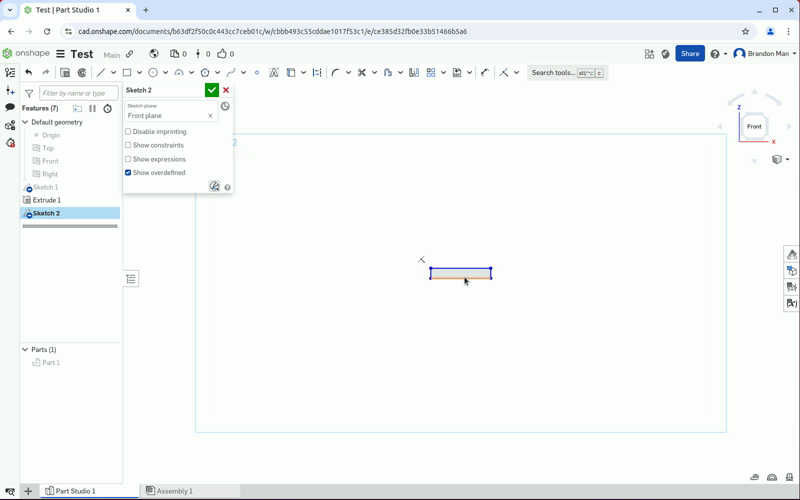
scroll(6)
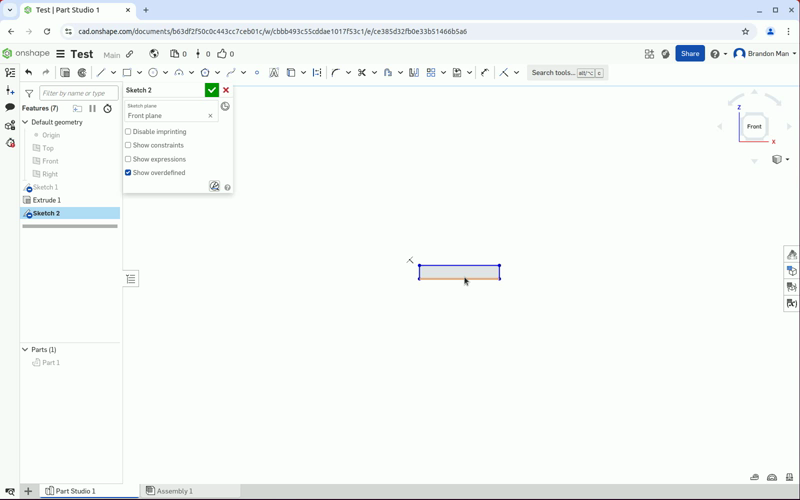
scroll(6)
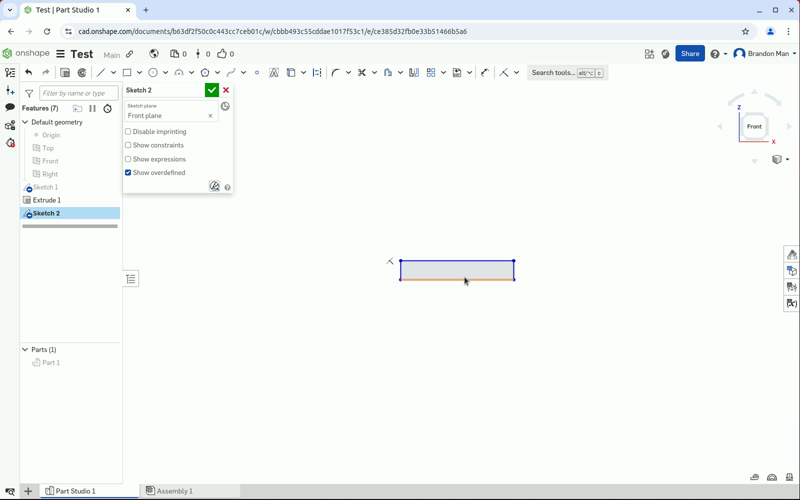
scroll(6)
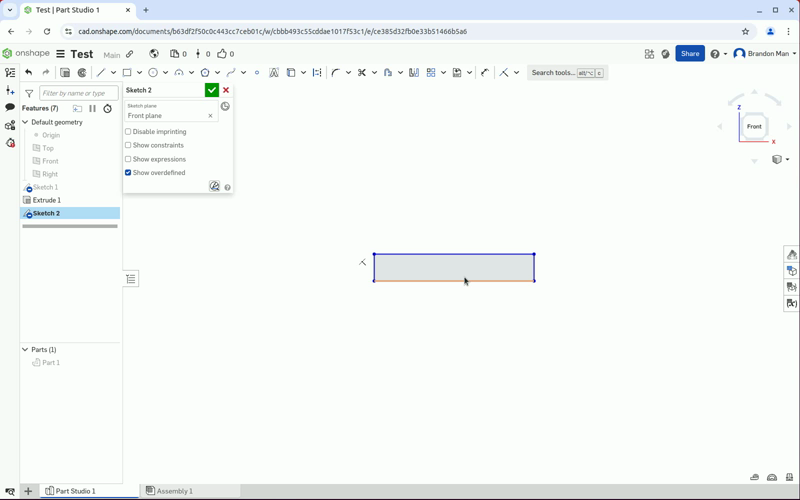
scroll(6)
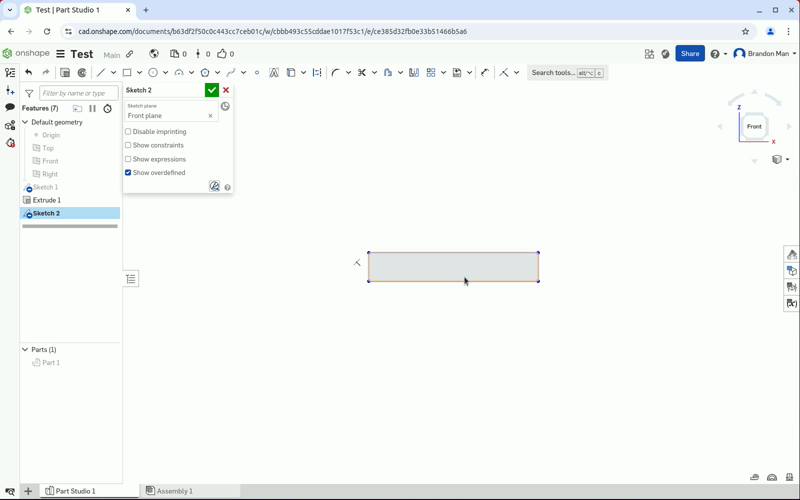
scroll(6)
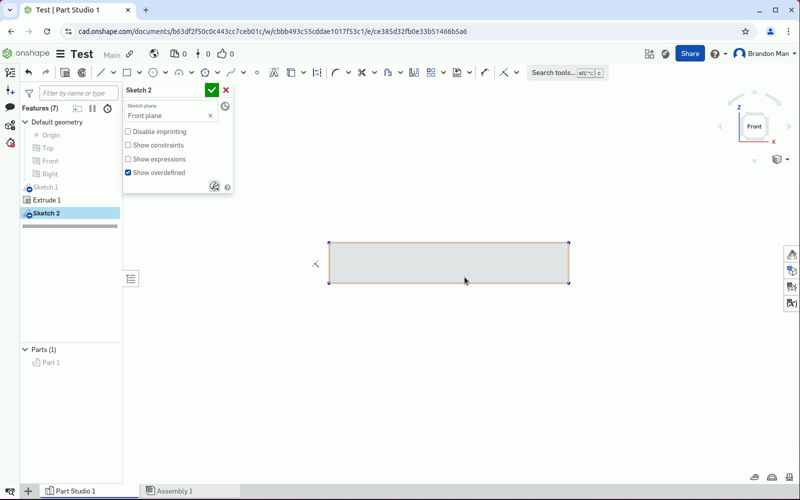
scroll(6)
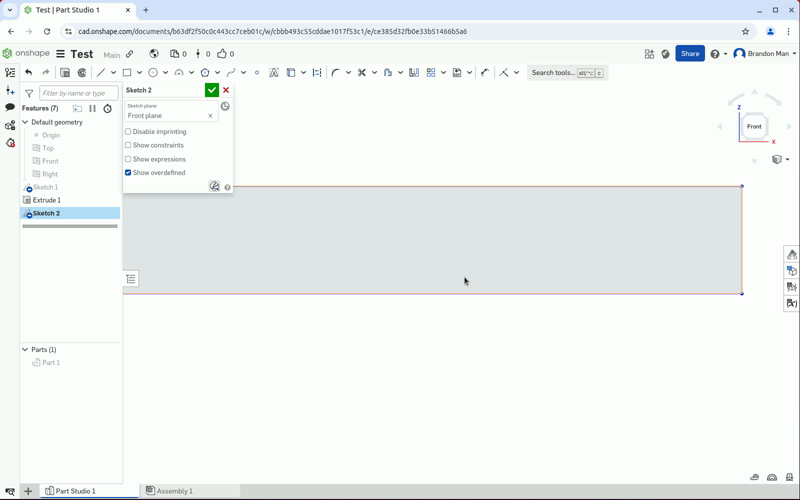
click(464, 276)
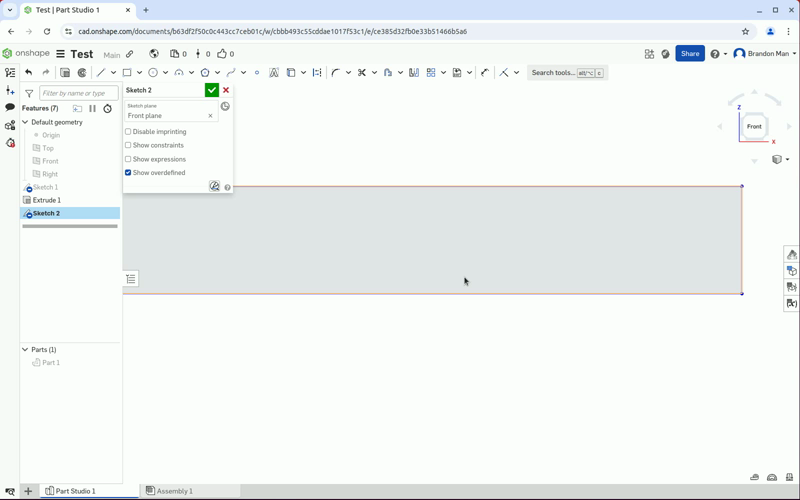
scroll(-6)
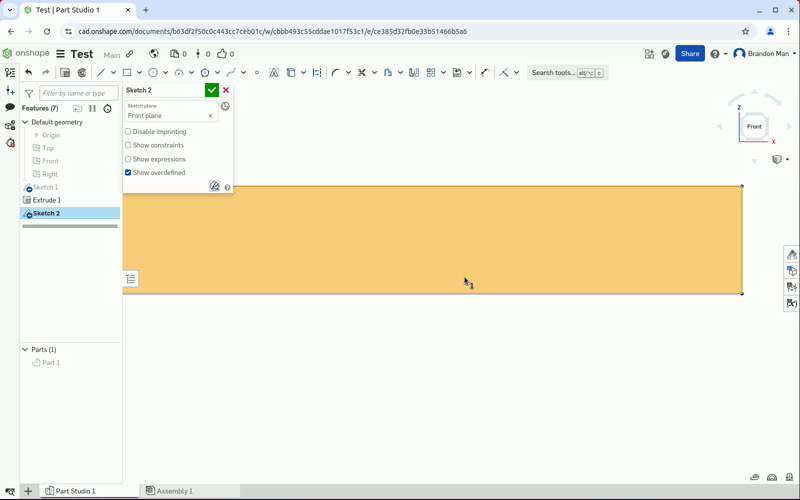
scroll(-6)
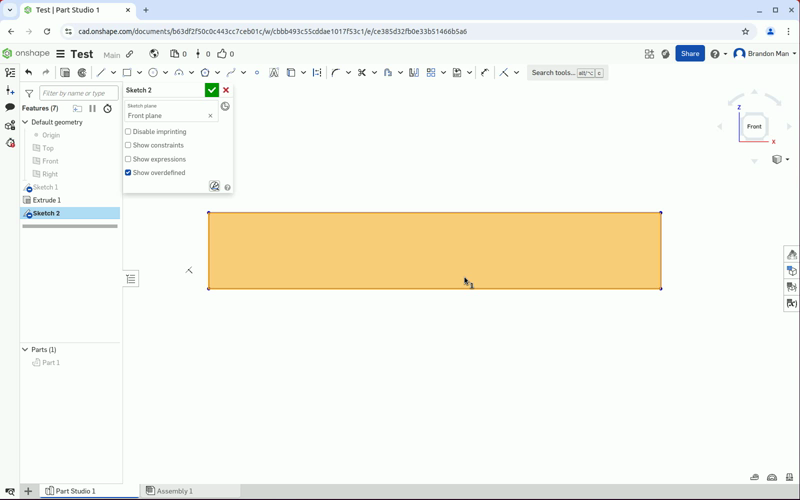
scroll(-6)
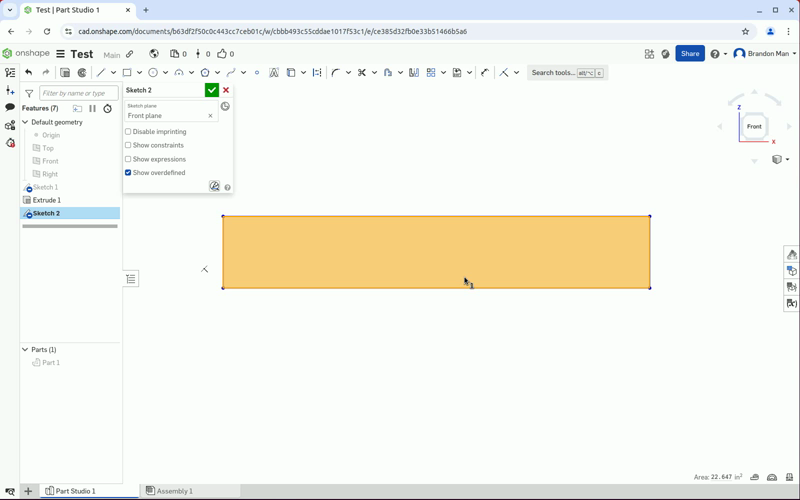
scroll(-6)
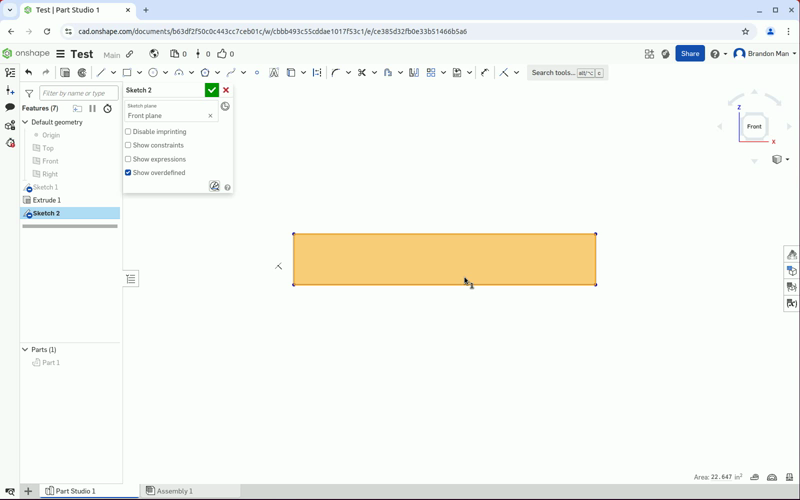
scroll(-6)
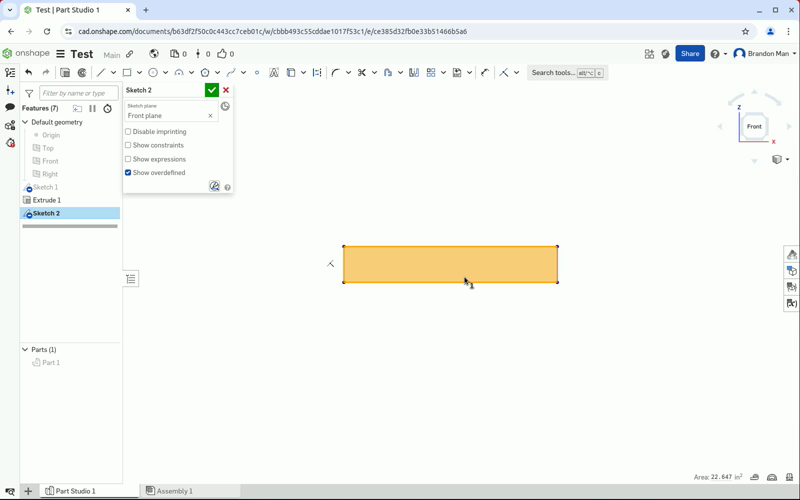
scroll(-6)
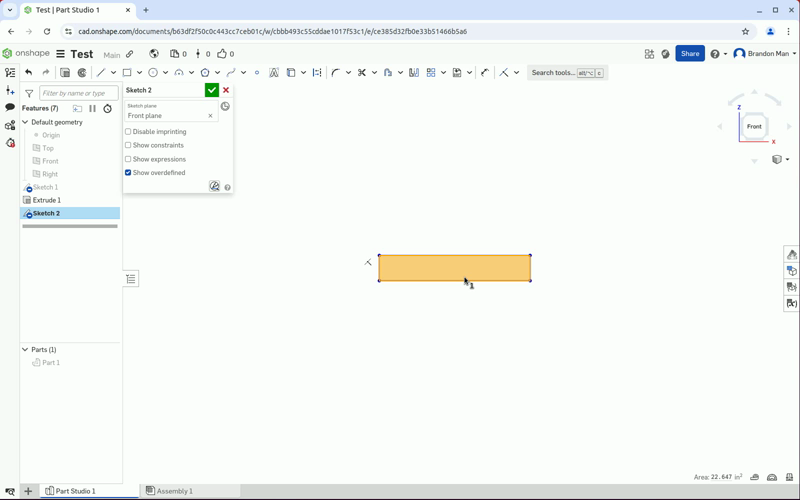
scroll(-6)
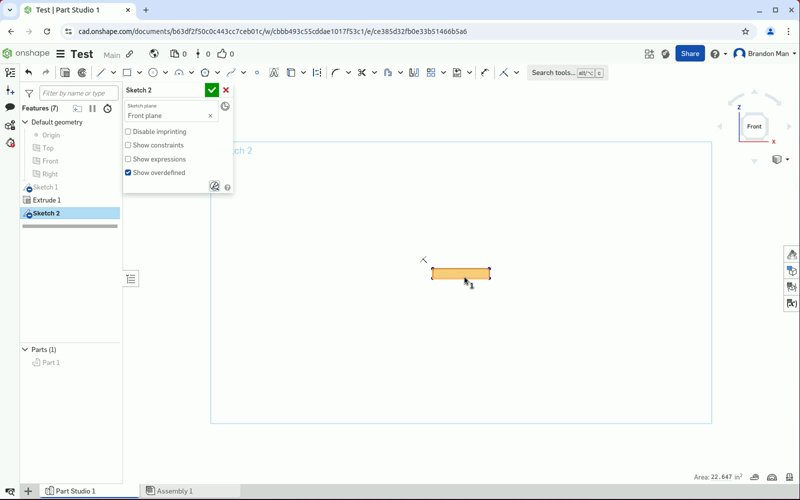
mouse_move(73, 352)
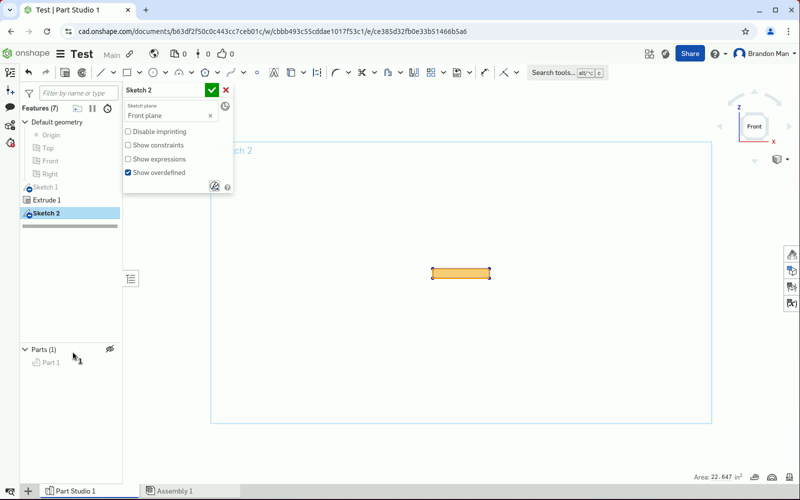
key(shift+y)
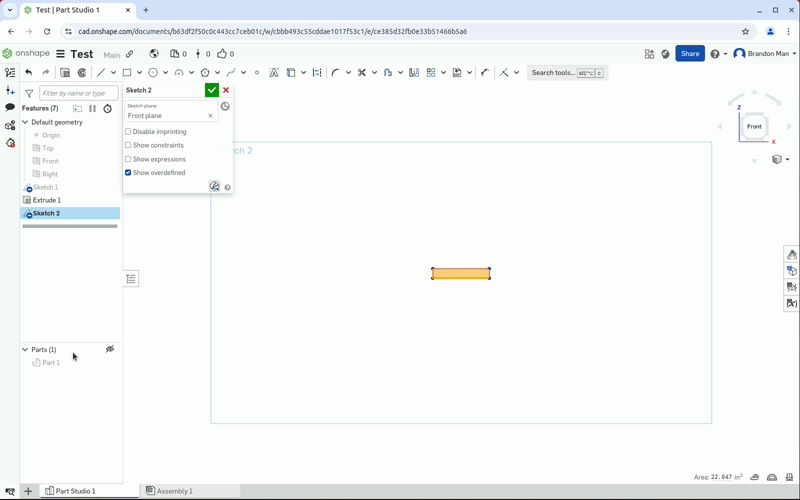
key(shift+e)
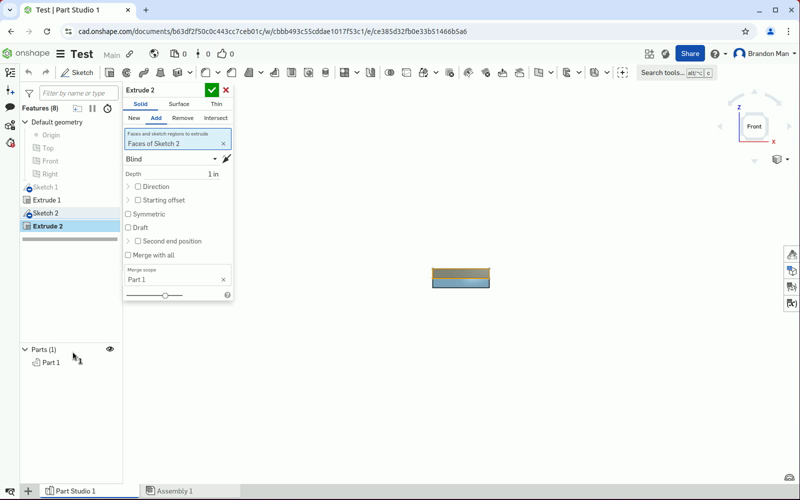
mouse_move(143, 106)
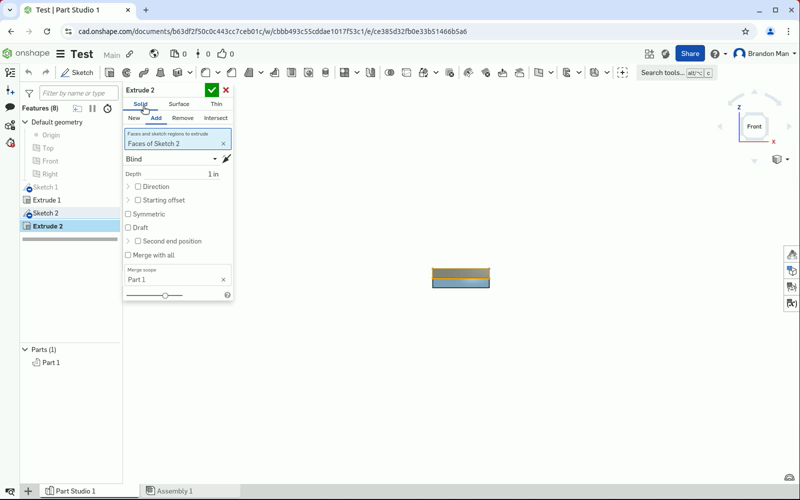
click(143, 106)
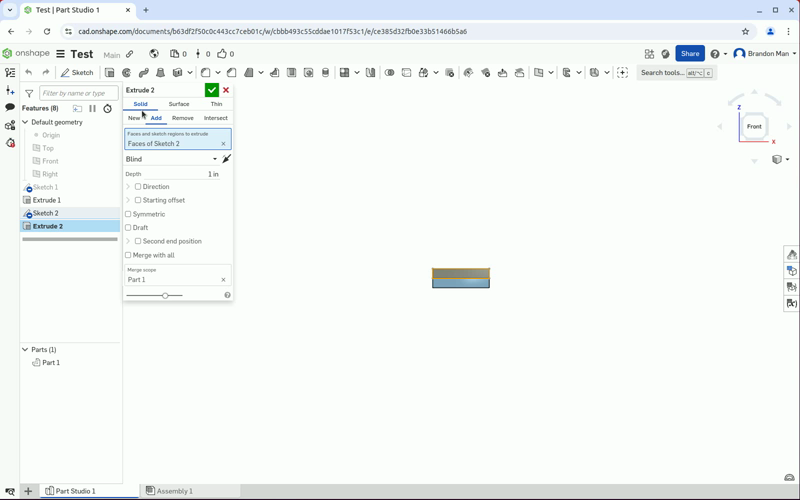
mouse_move(137, 120)
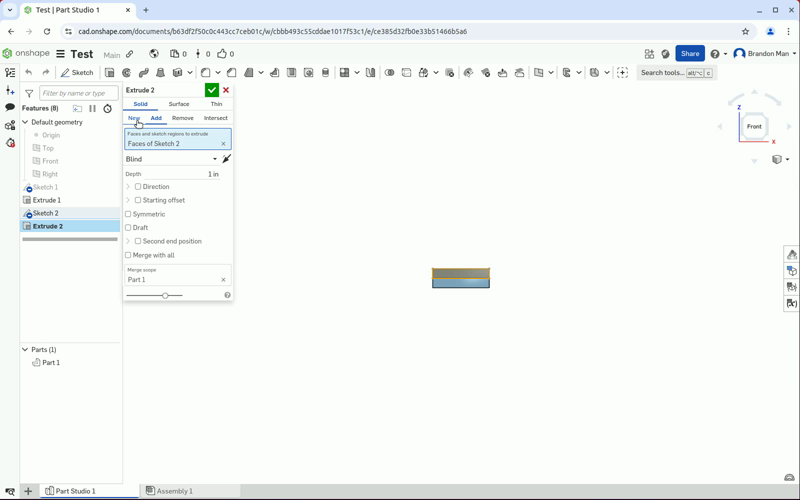
click(137, 120)
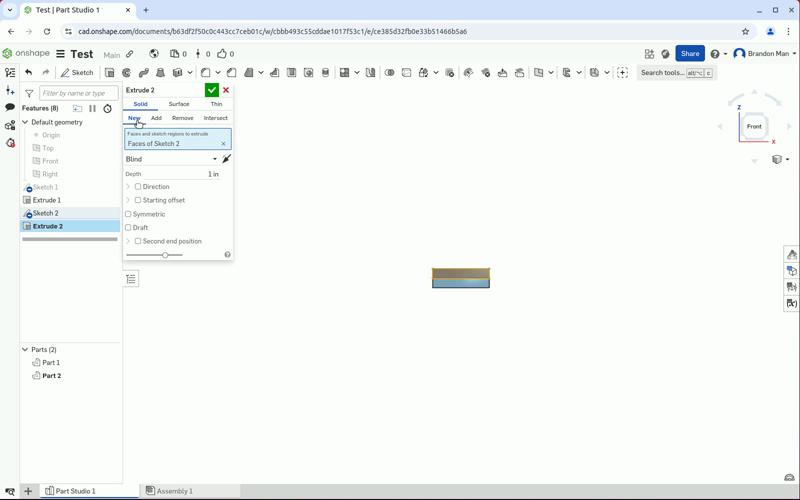
key(tab, 4)
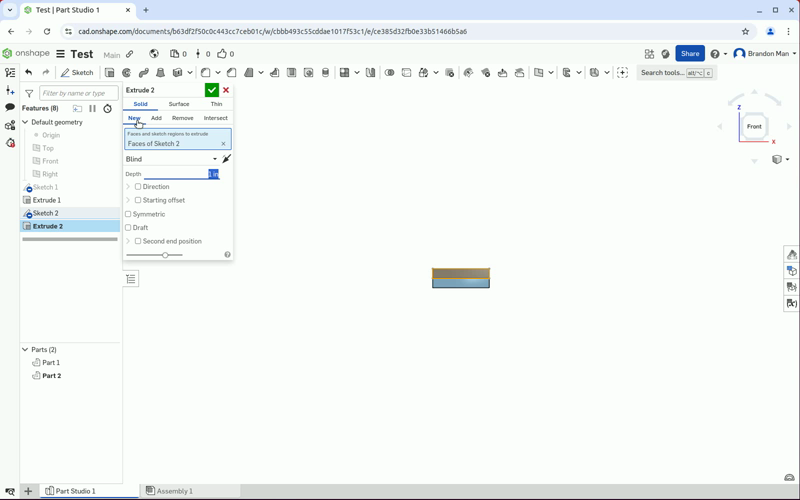
text(11.554)
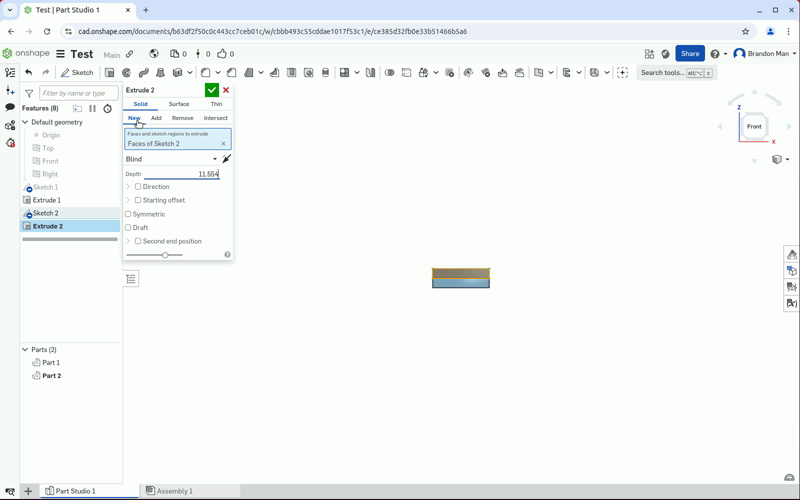
key(enter)
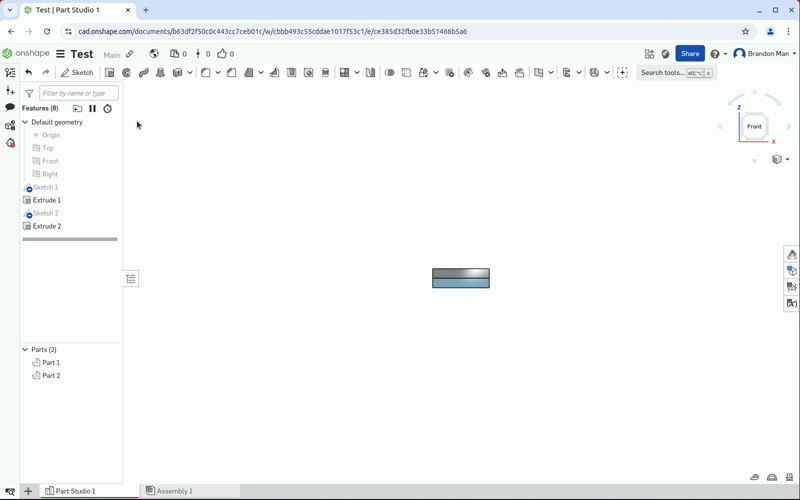
key(shift+h)
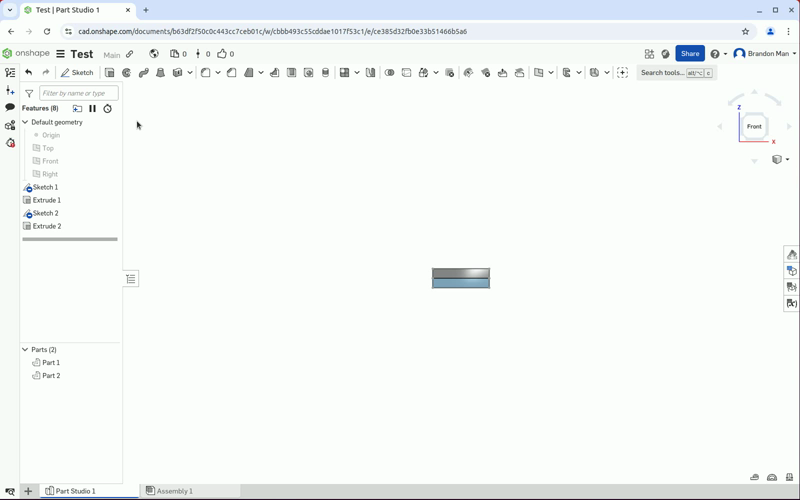
key(shift+h)
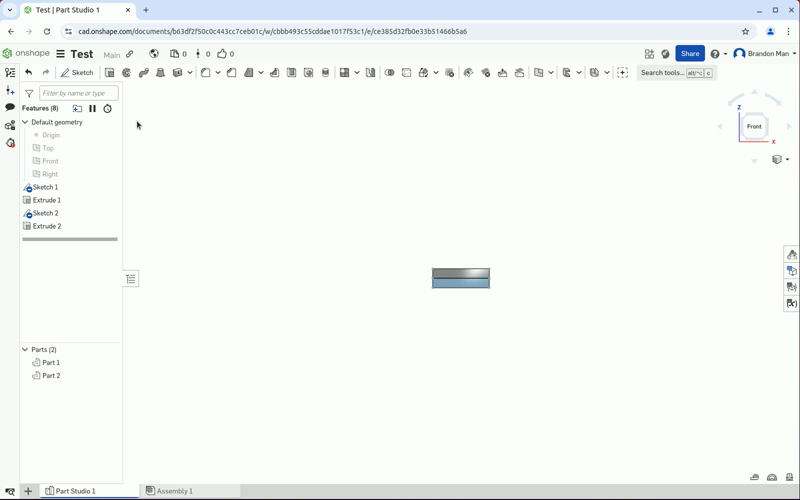
key(shift+7)
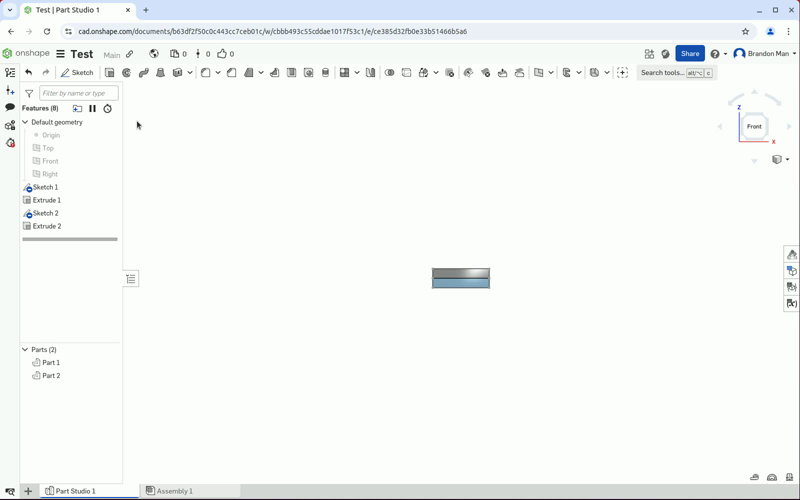
key(left, 2)
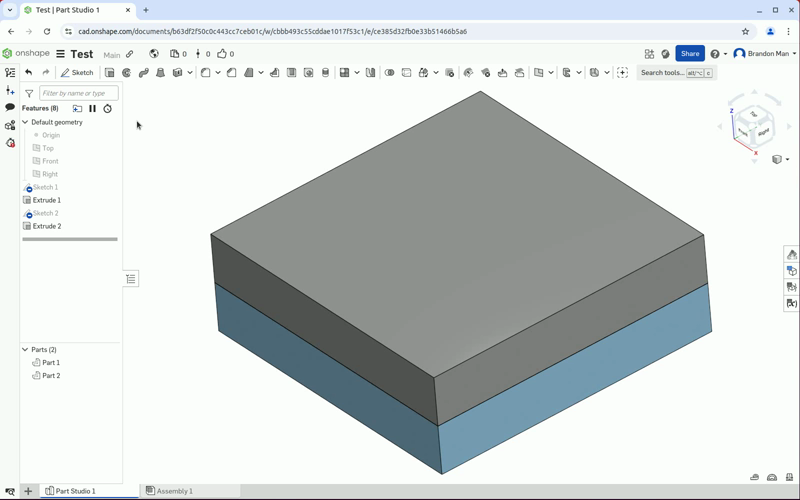
key(down, 2)
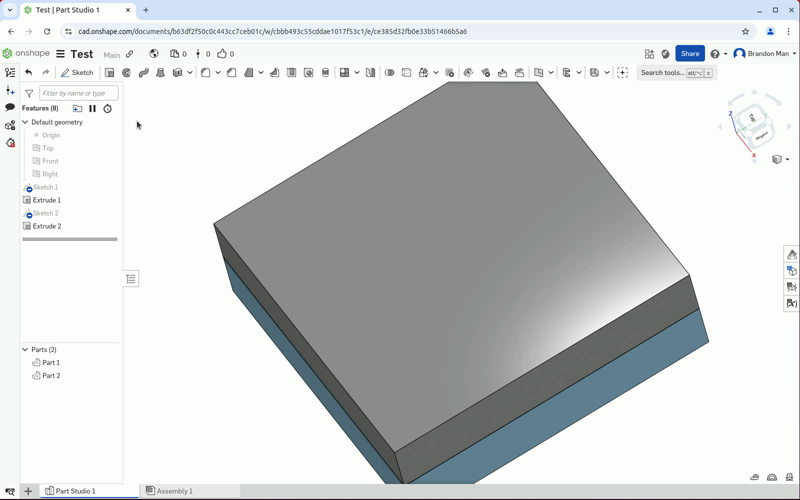
key(up, 2)
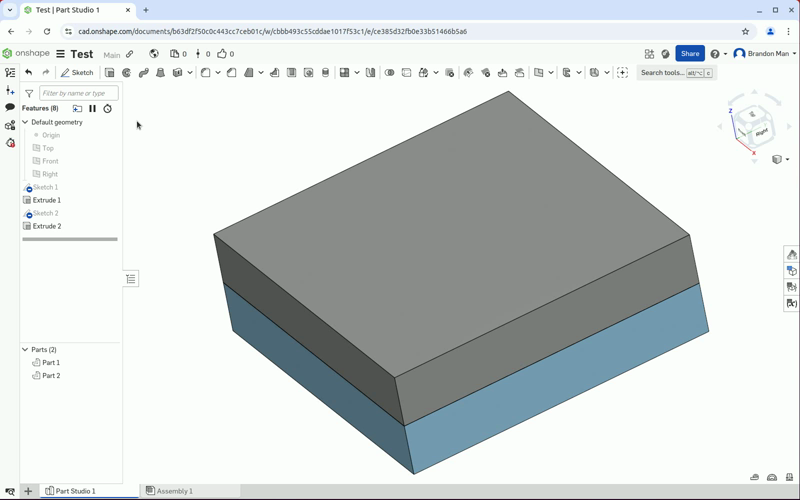
key(right, 2)
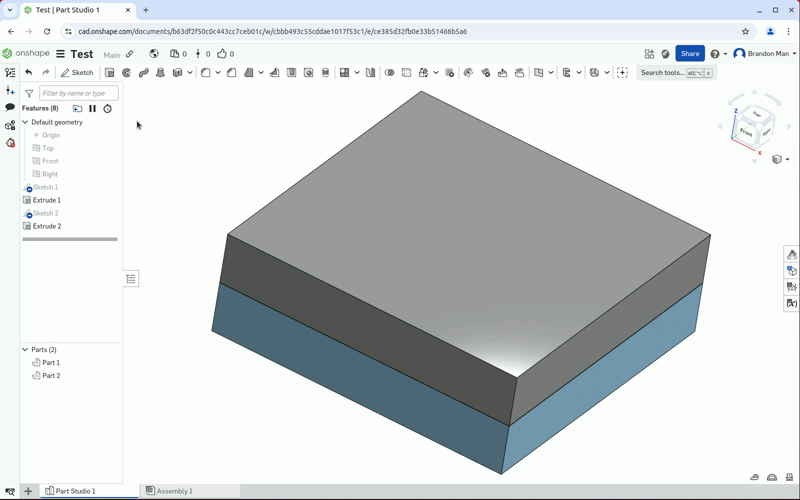
mouse_move(73, 189)
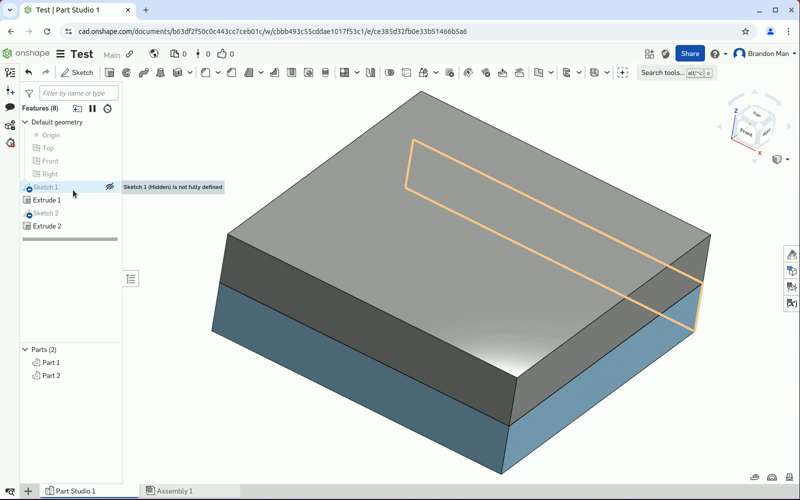
click(73, 189)